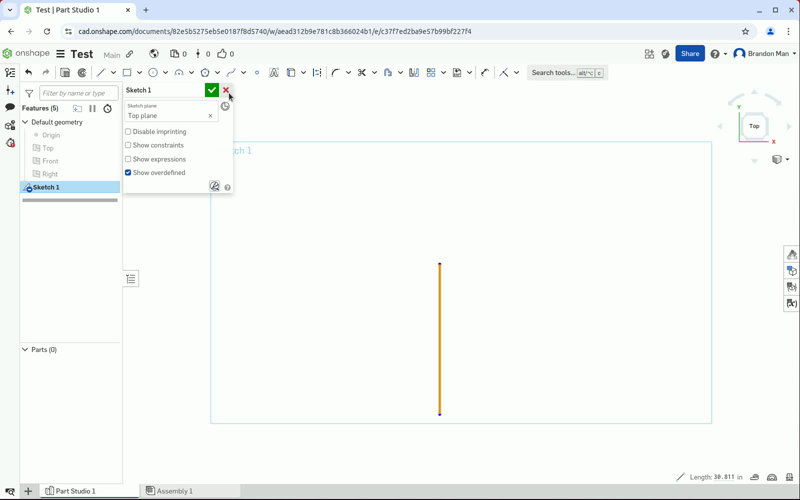
key(shift+h)
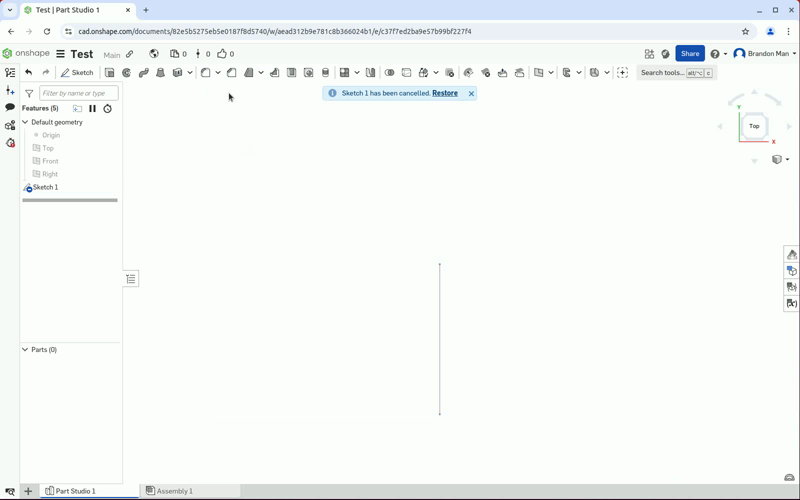
key(shift+s)
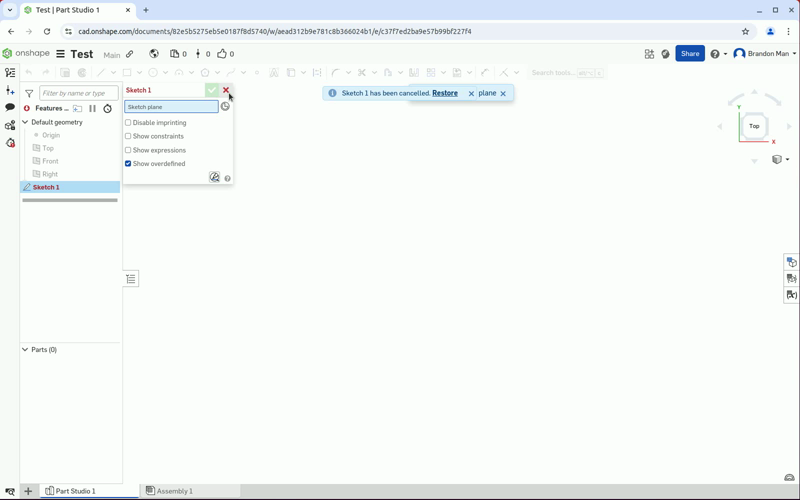
mouse_move(73, 150)
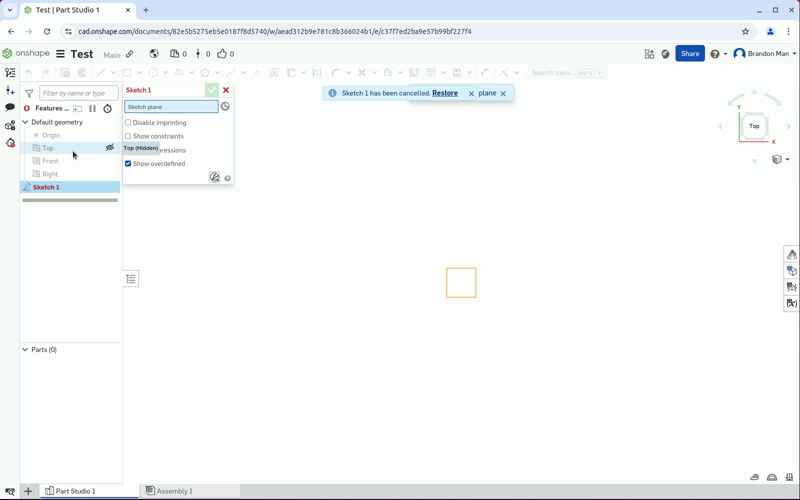
click(73, 150)
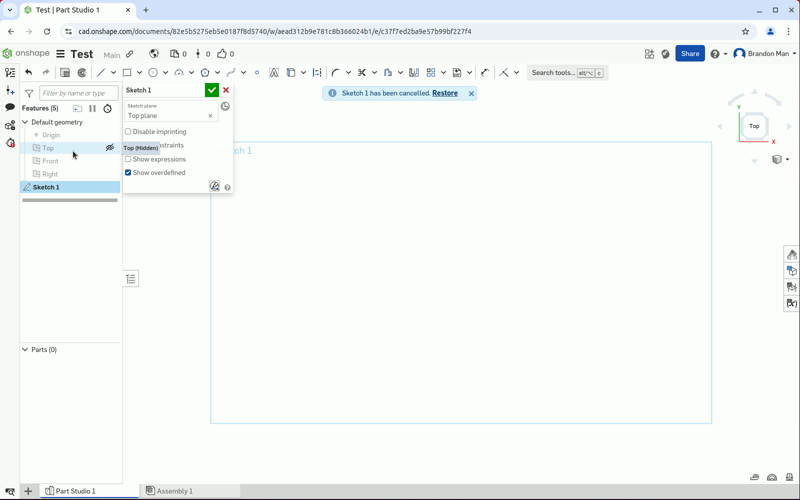
mouse_move(73, 352)
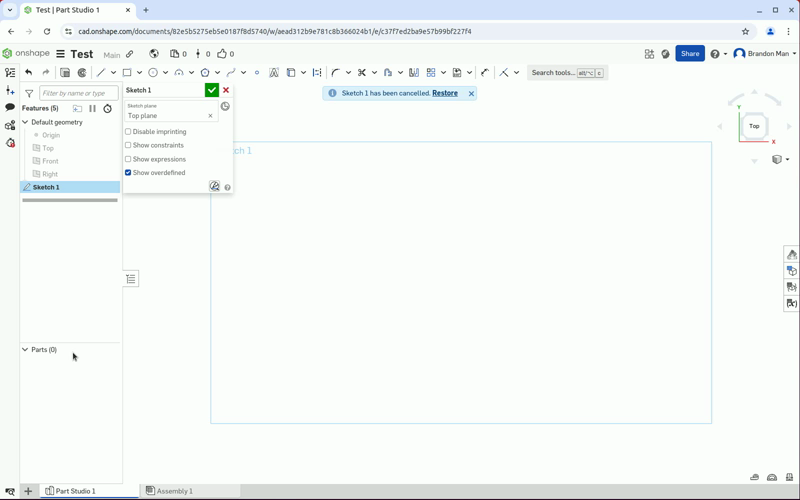
key(y)
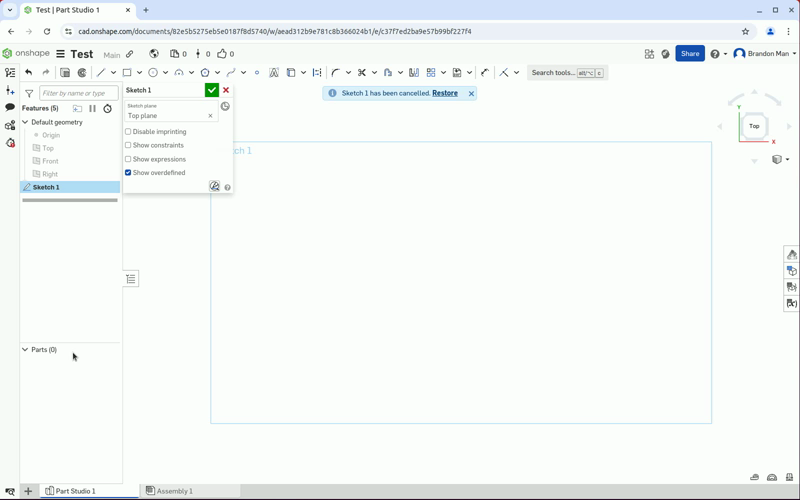
key(c)
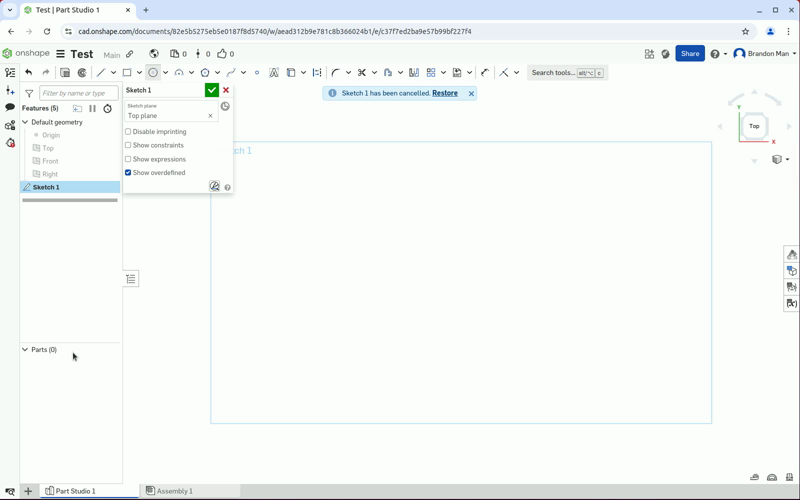
key_down(shift)
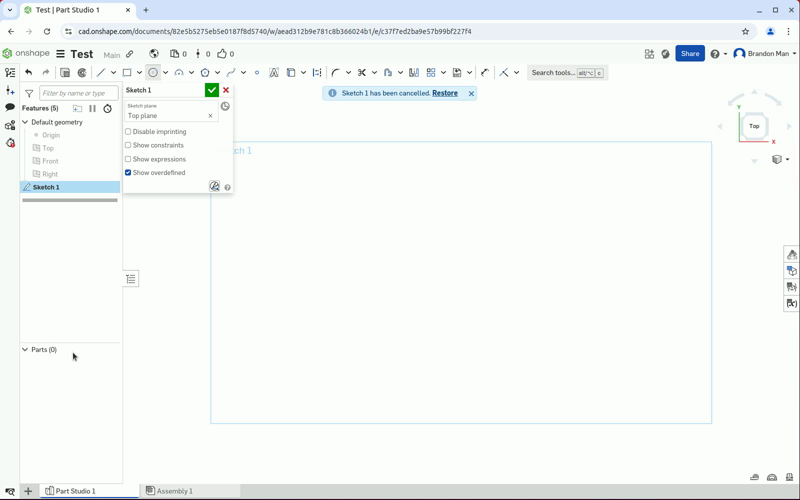
mouse_move(461, 282)
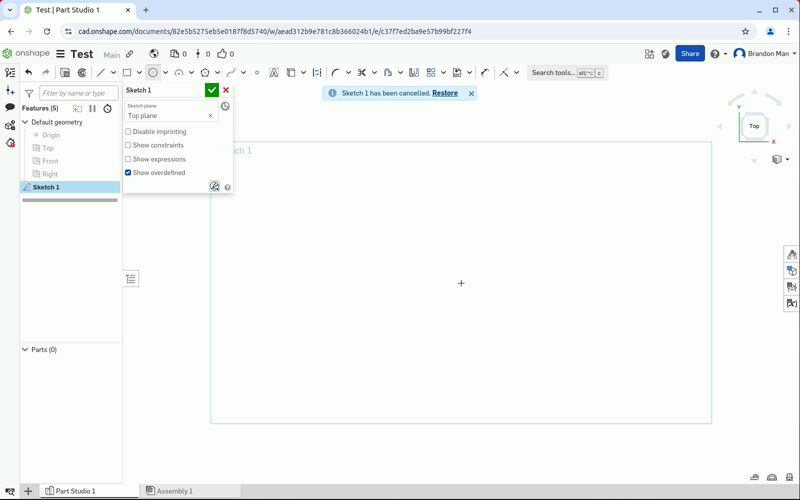
click(461, 282)
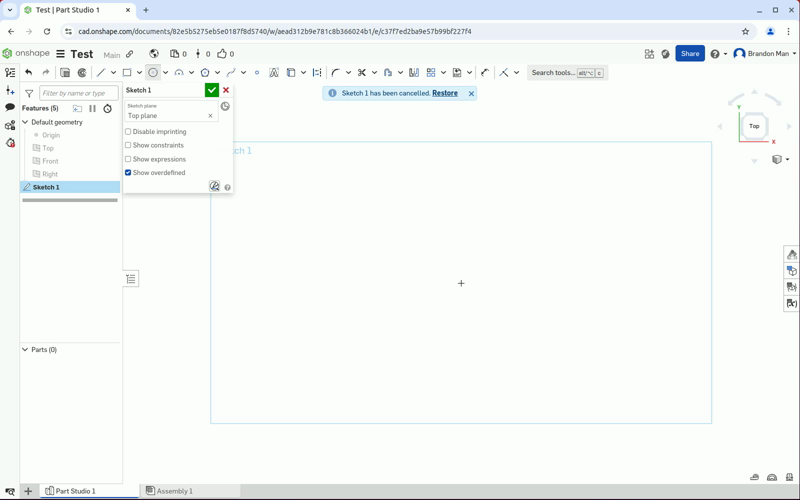
key_up(shift)
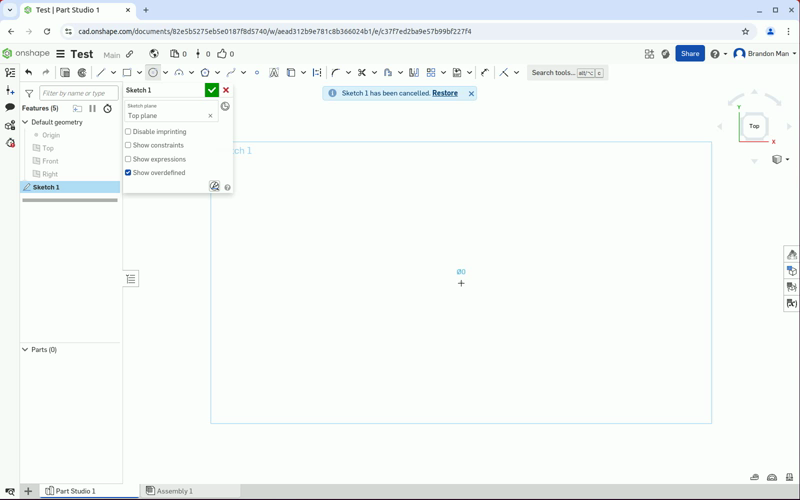
mouse_move(491, 282)
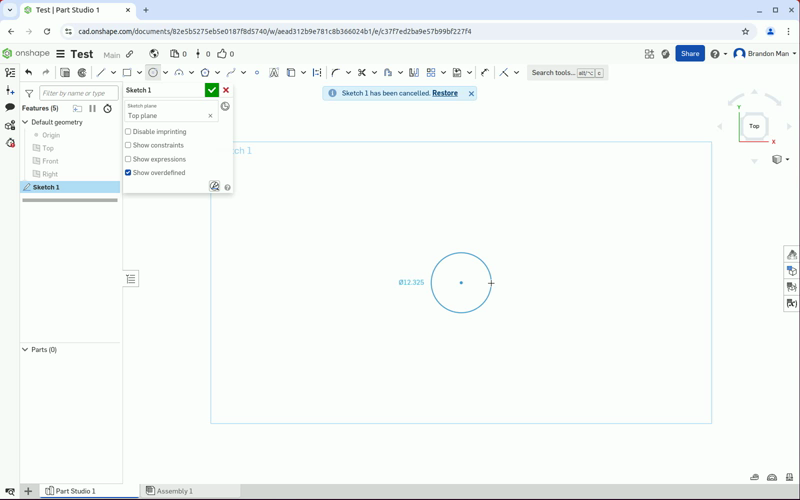
click(491, 282)
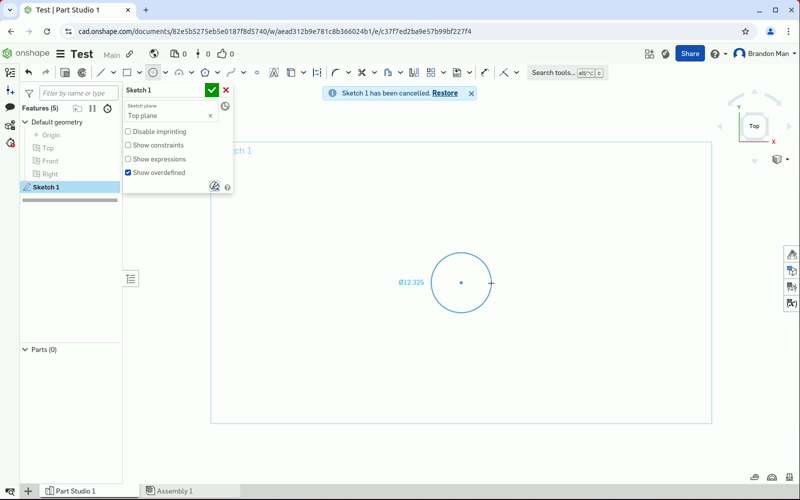
key(esc)
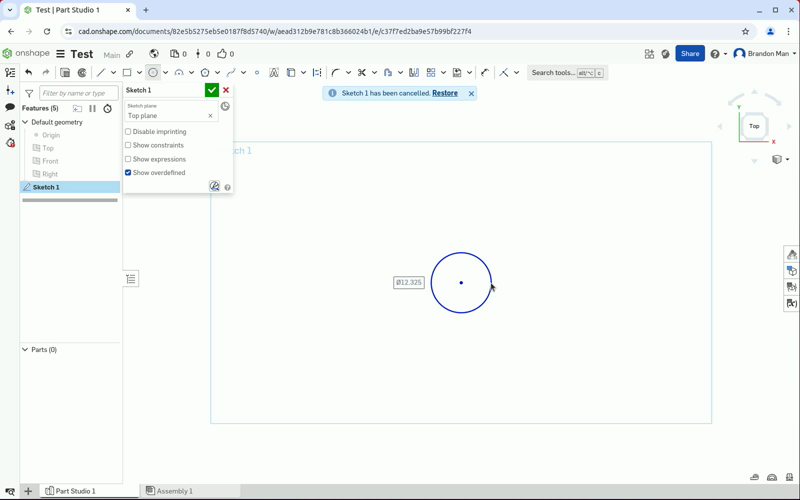
key(c)
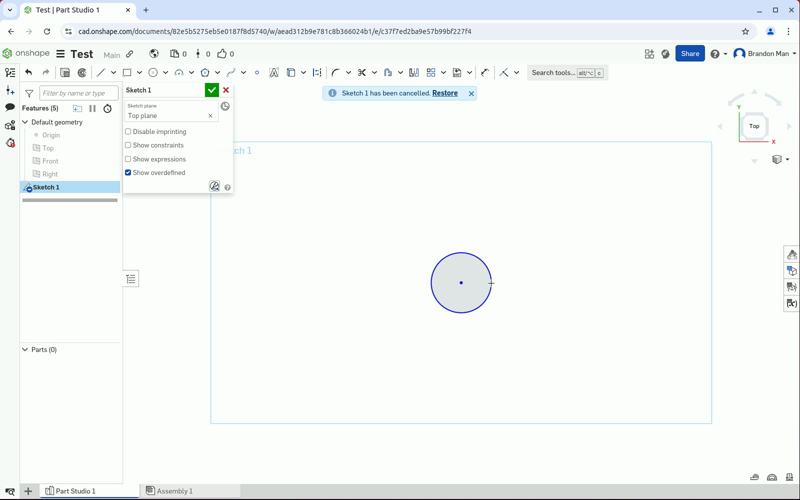
key_down(shift)
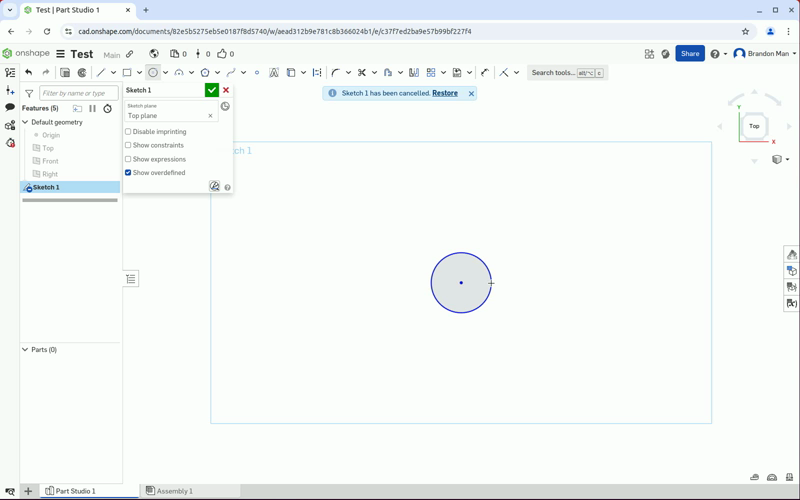
mouse_move(461, 282)
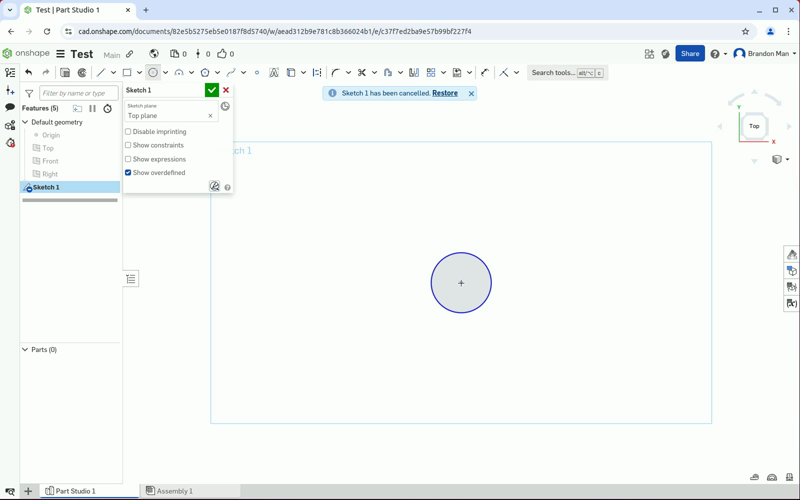
click(461, 282)
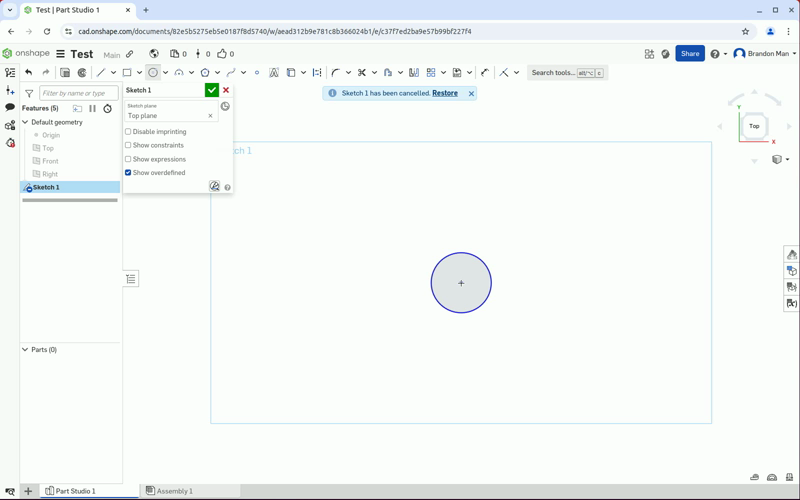
key_up(shift)
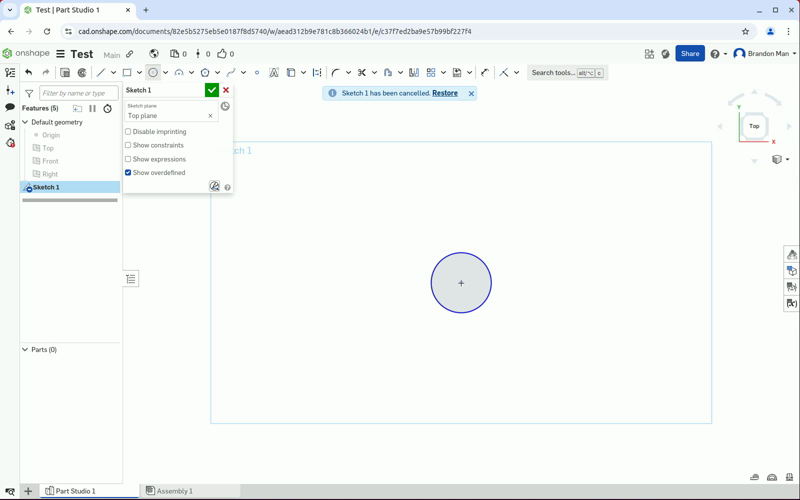
mouse_move(487, 282)
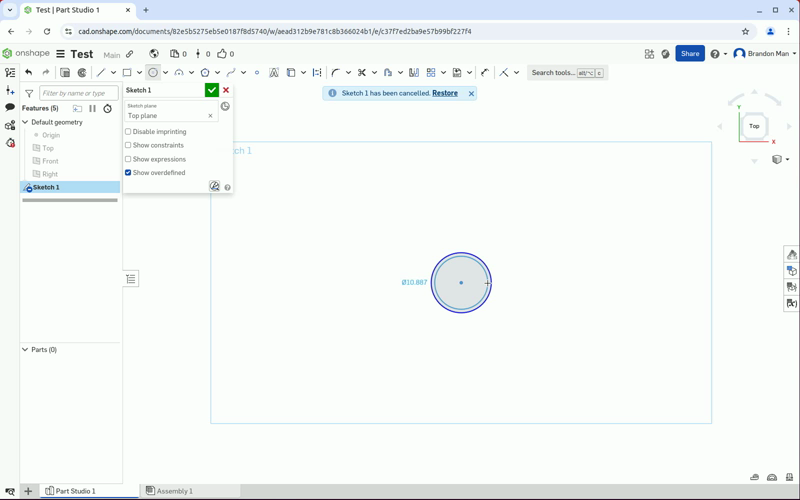
scroll(6)
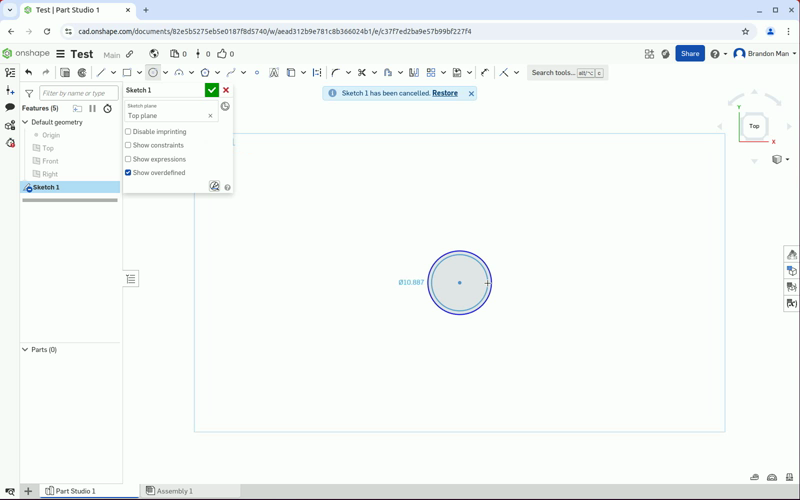
scroll(6)
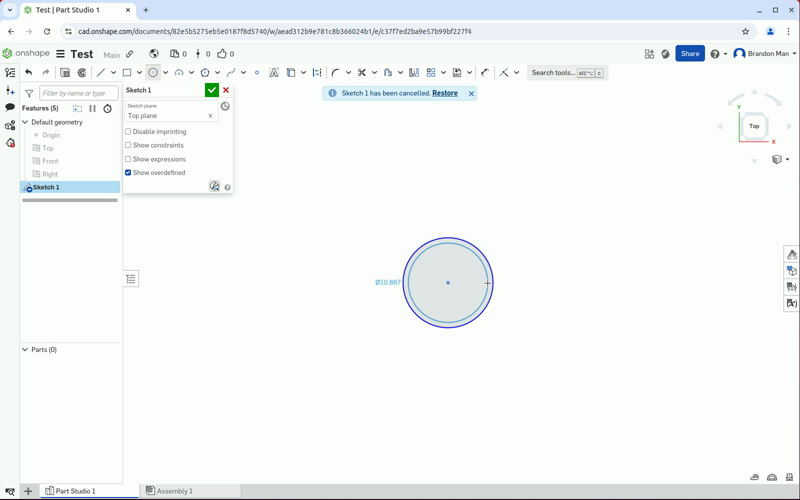
scroll(6)
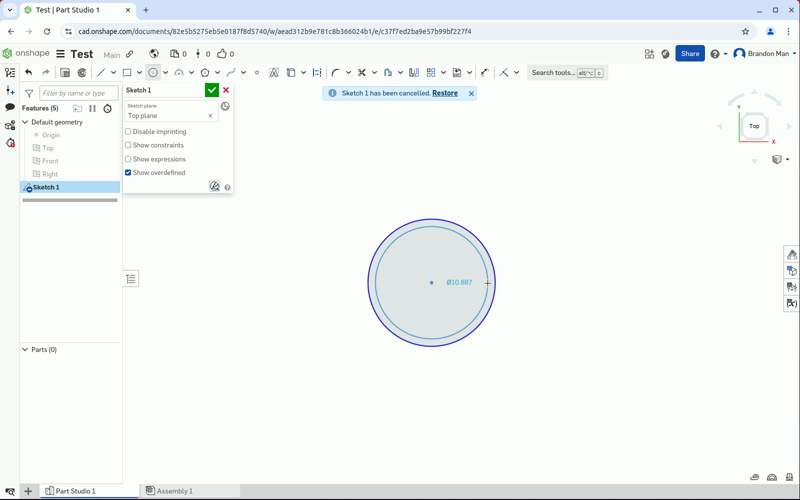
scroll(6)
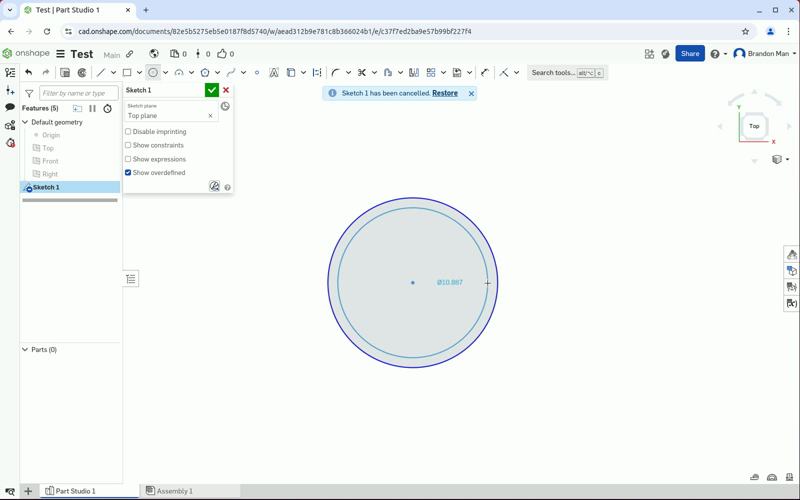
scroll(6)
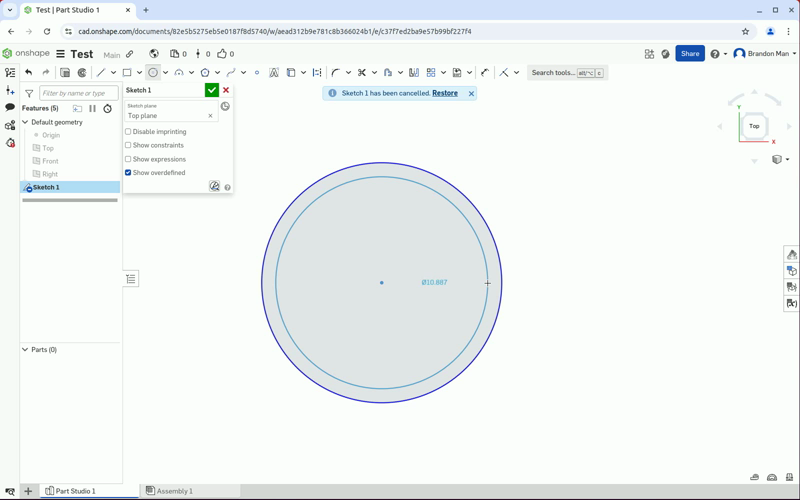
scroll(6)
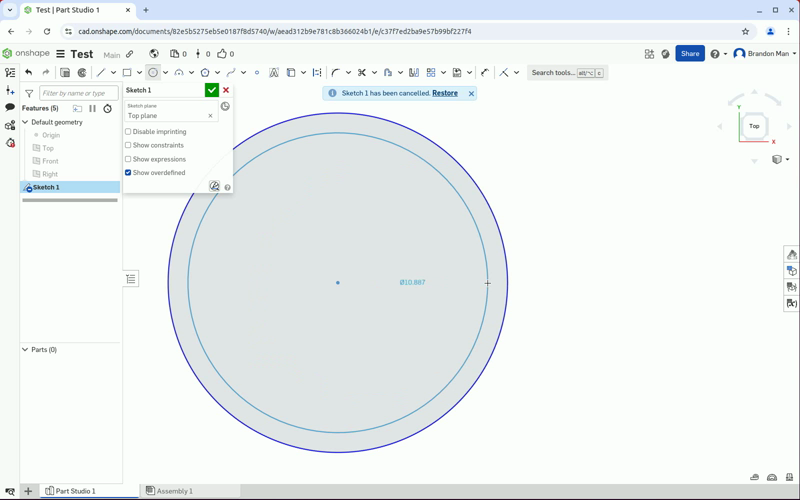
scroll(6)
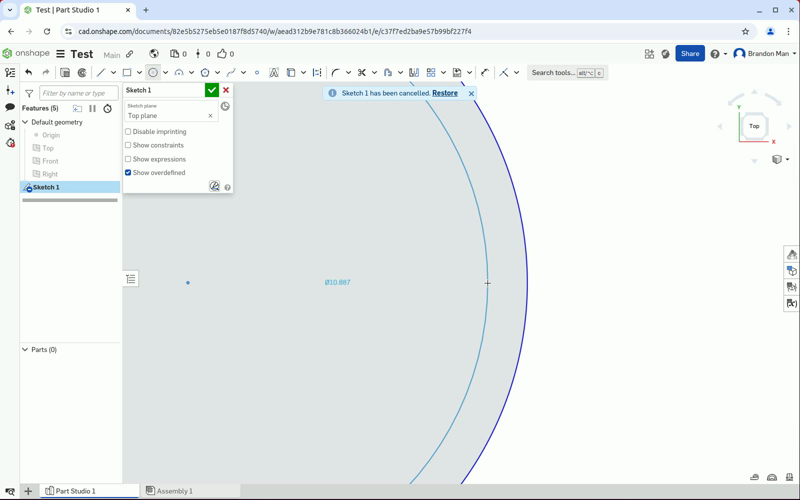
click(487, 282)
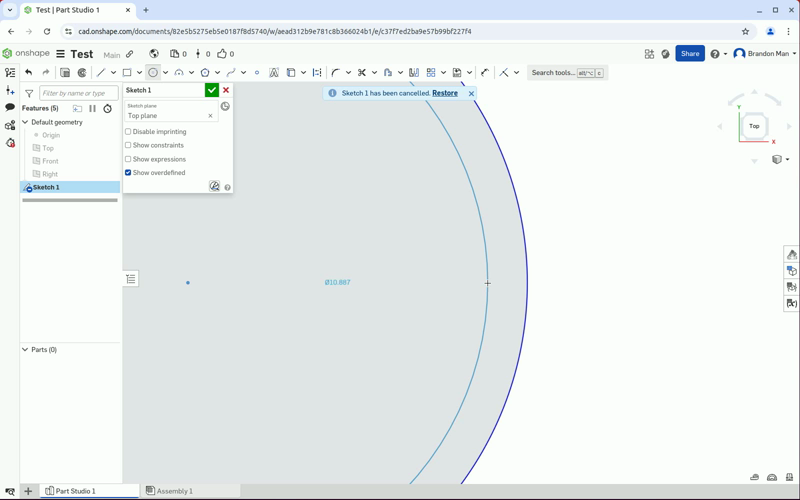
scroll(-6)
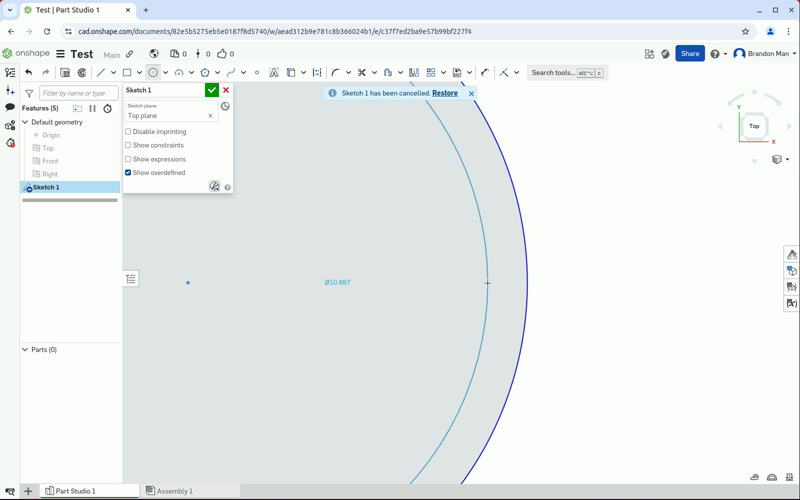
scroll(-6)
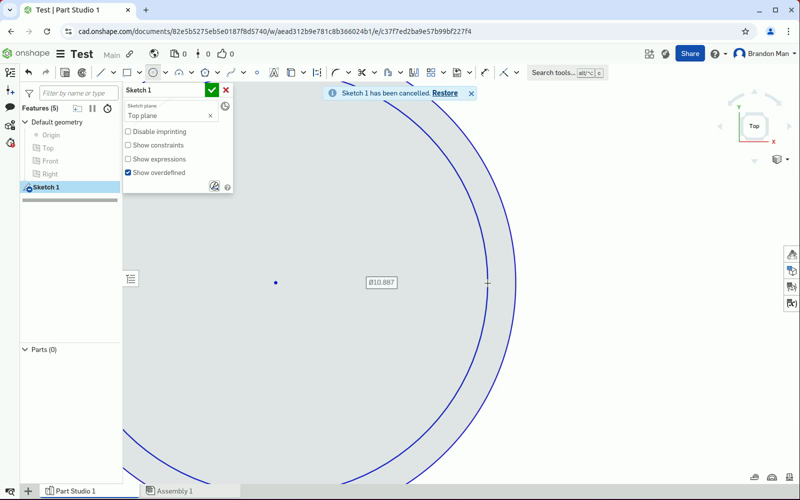
scroll(-6)
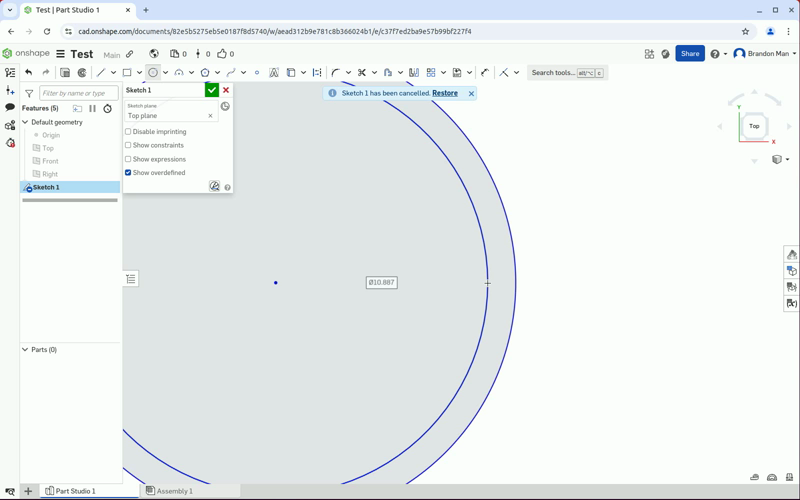
scroll(-6)
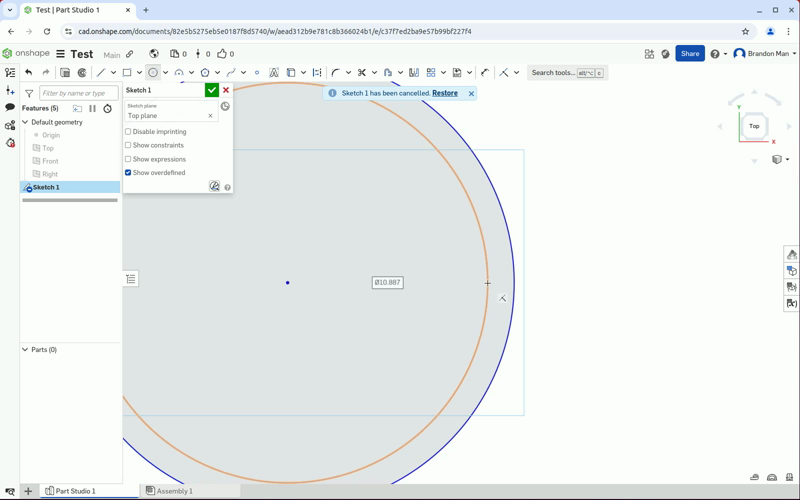
scroll(-6)
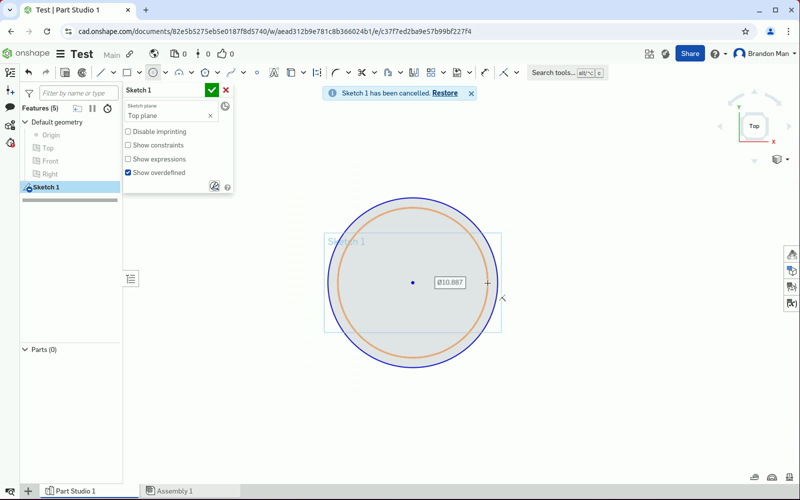
scroll(-6)
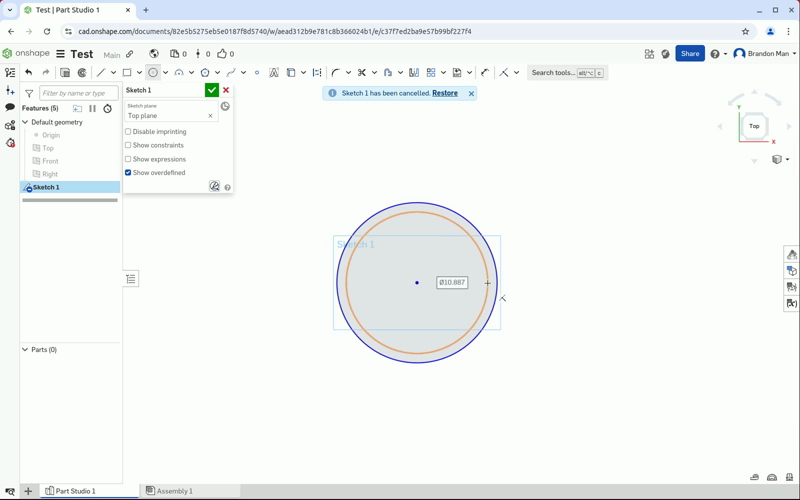
scroll(-6)
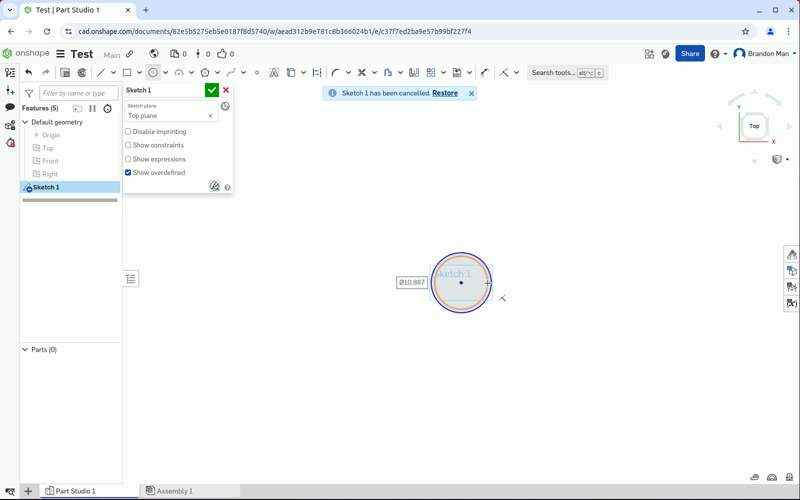
key(esc)
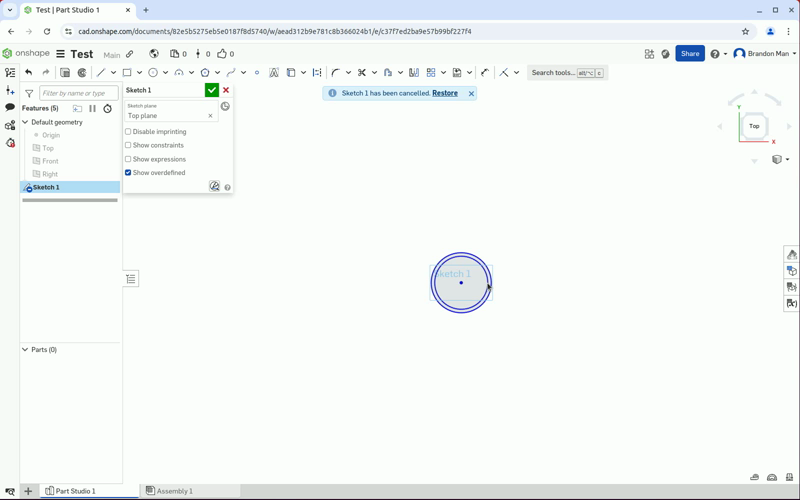
mouse_move(489, 289)
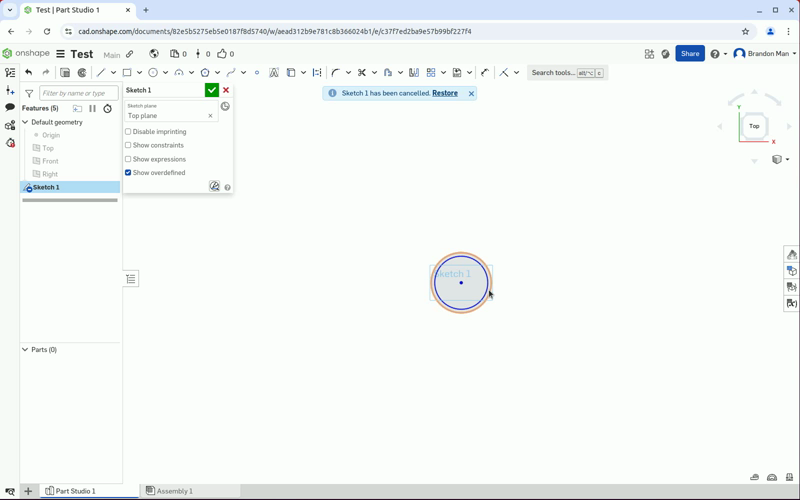
scroll(6)
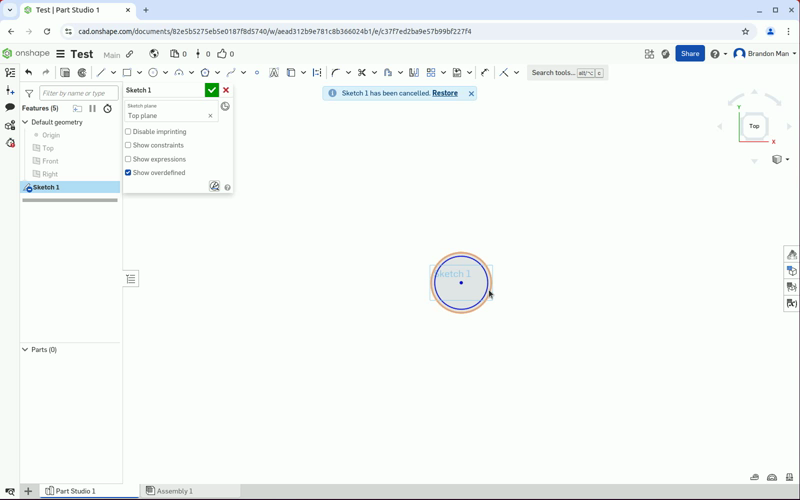
scroll(6)
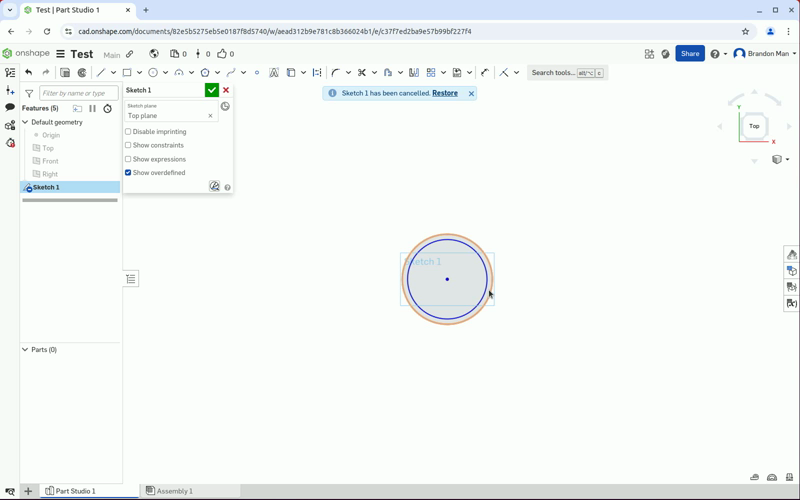
scroll(6)
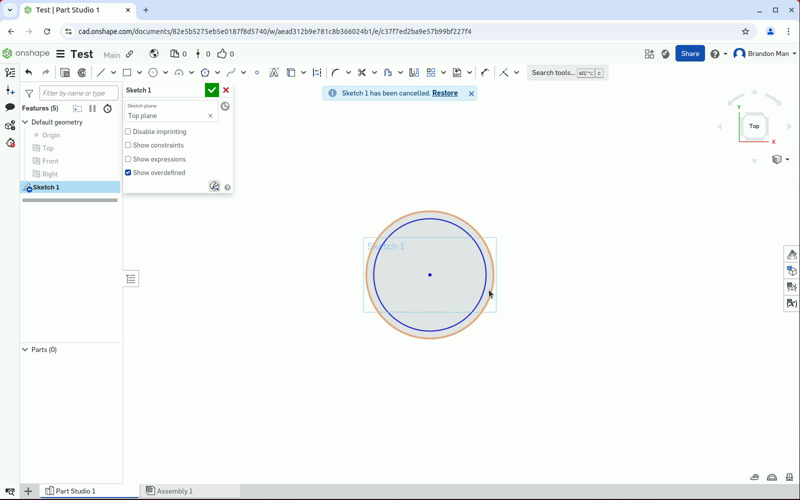
scroll(6)
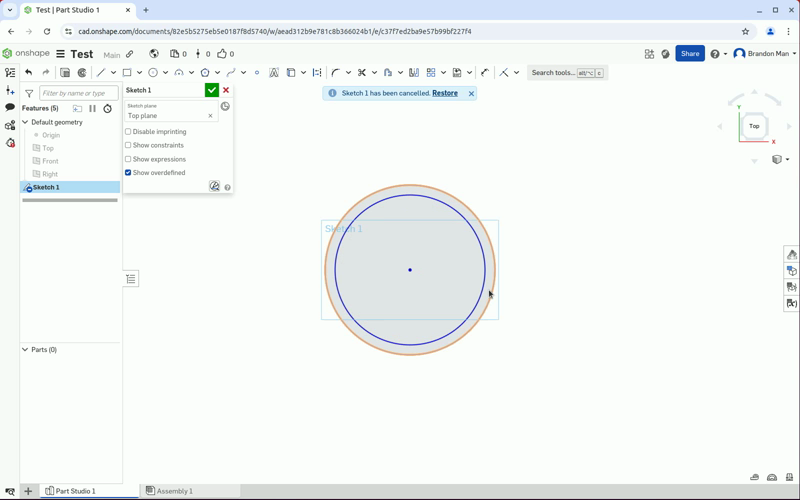
scroll(6)
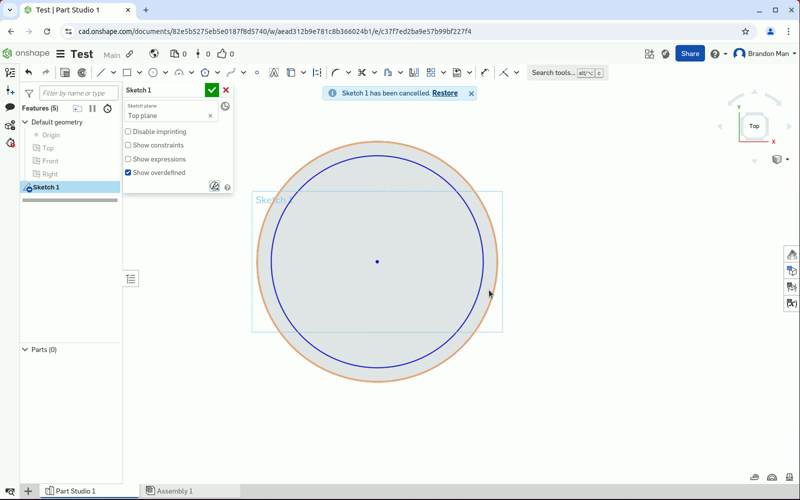
scroll(6)
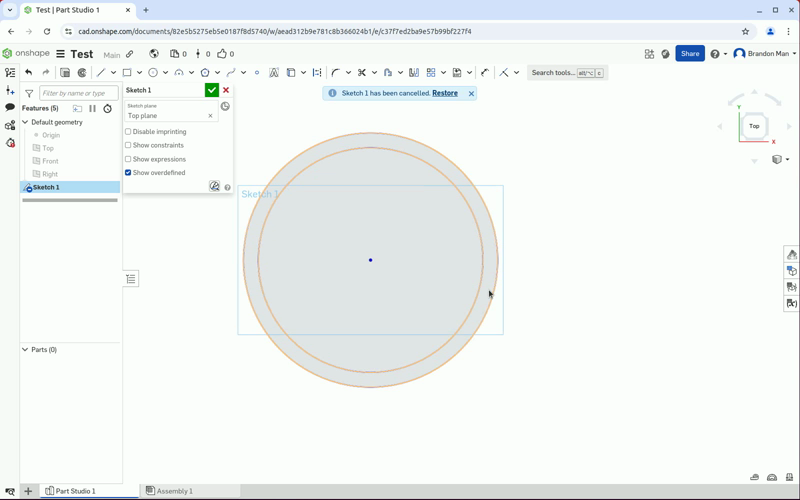
scroll(6)
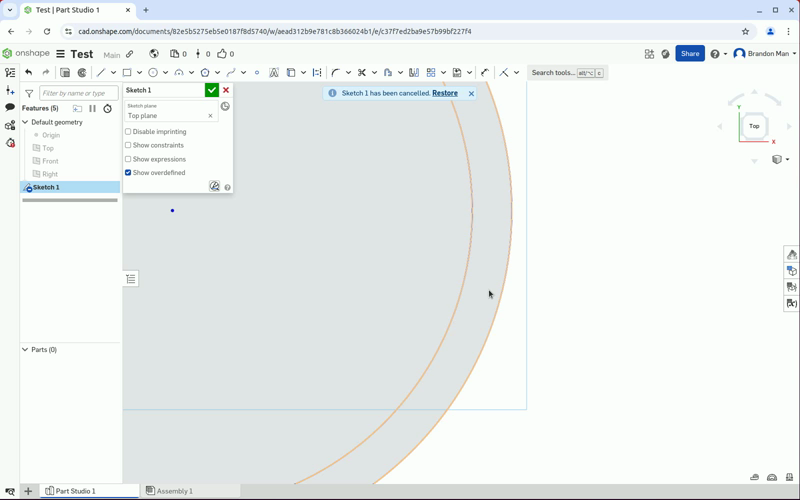
click(489, 289)
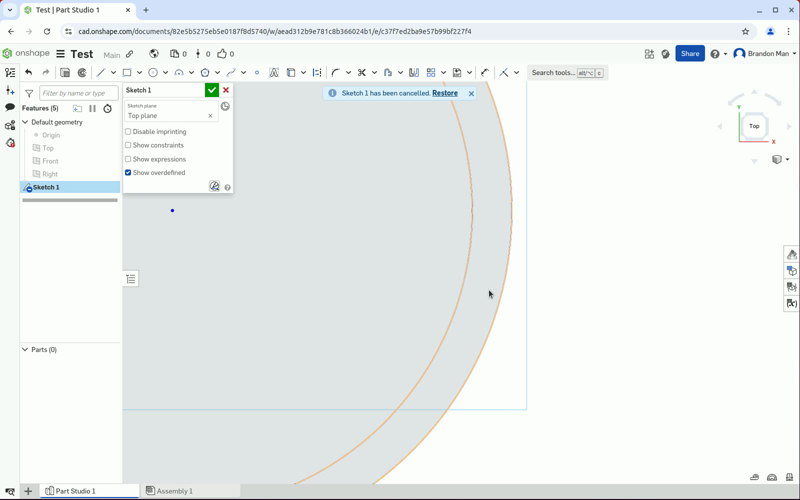
scroll(-6)
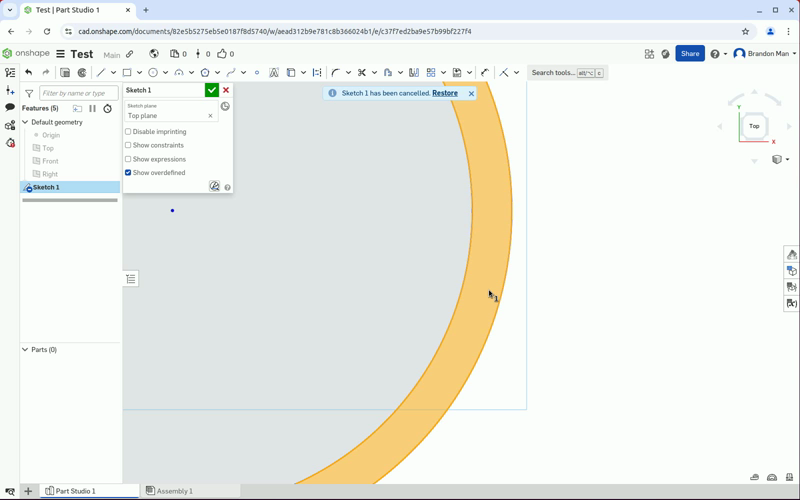
scroll(-6)
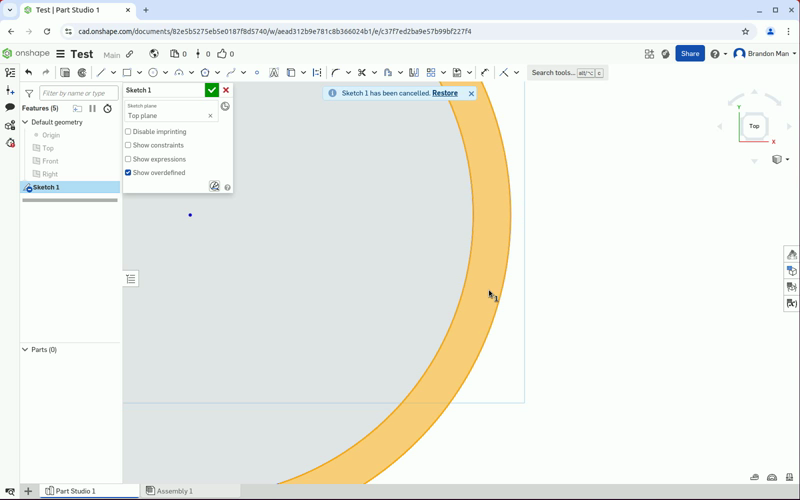
scroll(-6)
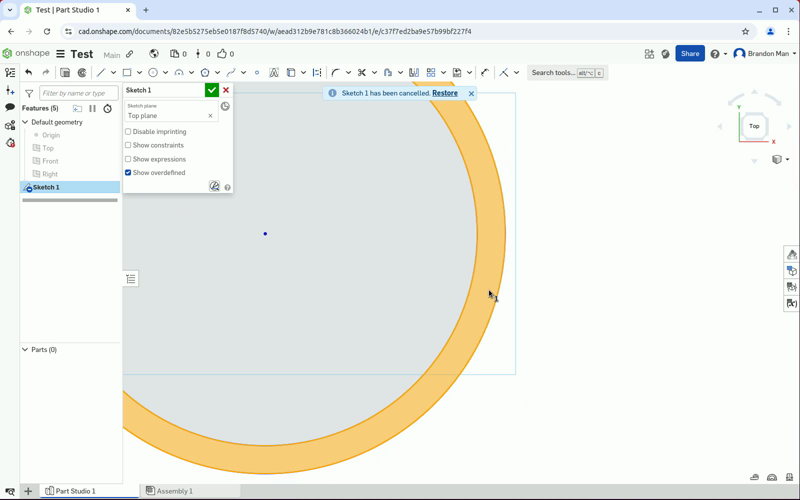
scroll(-6)
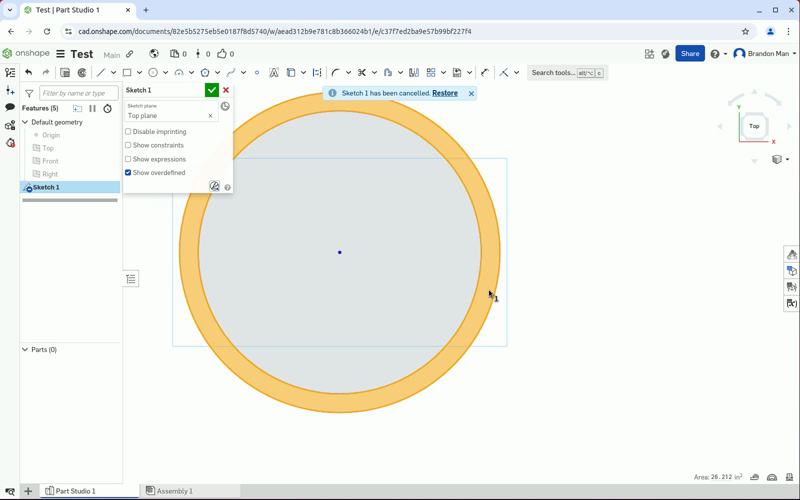
scroll(-6)
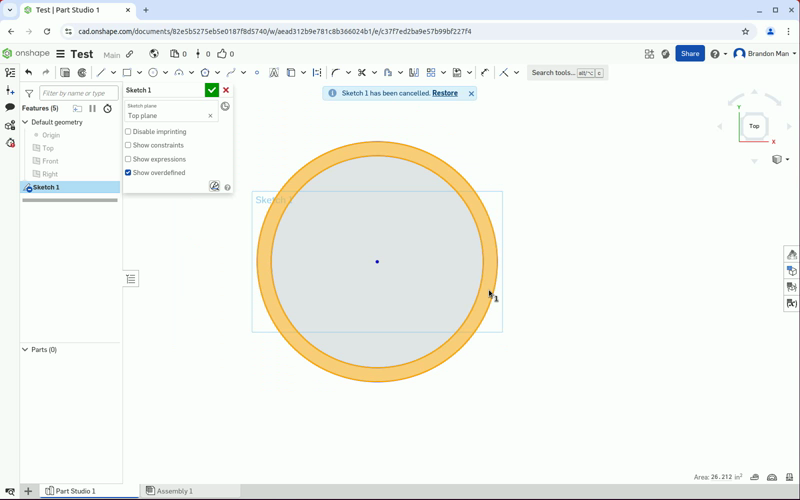
scroll(-6)
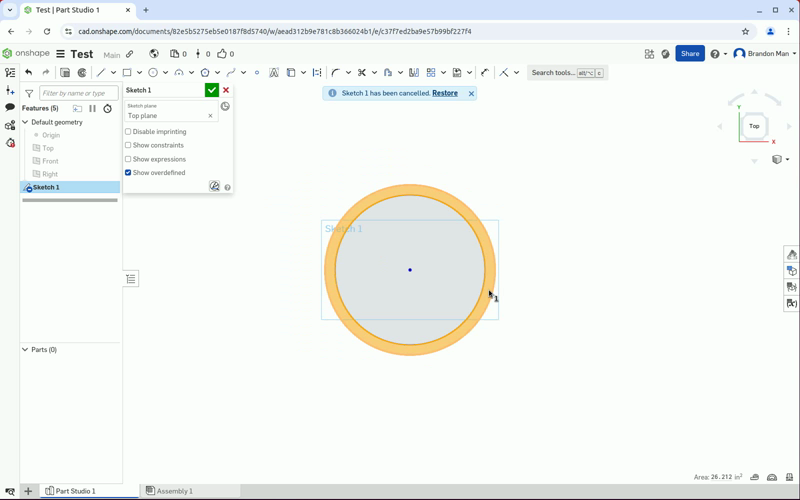
scroll(-6)
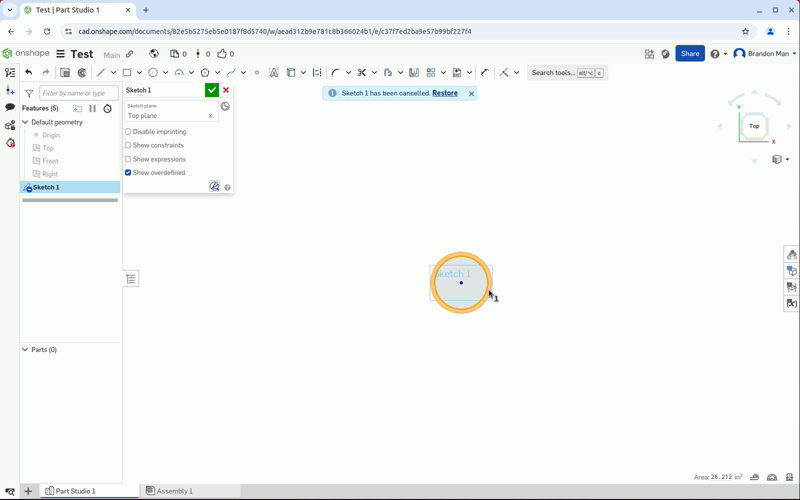
mouse_move(73, 352)
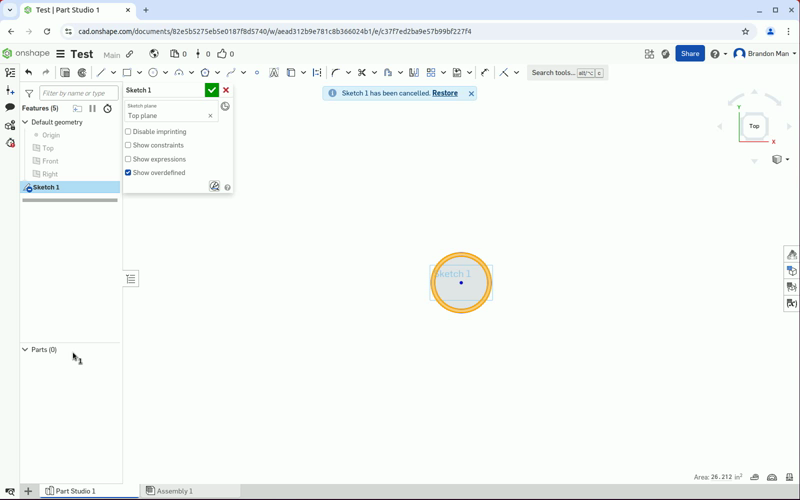
key(shift+y)
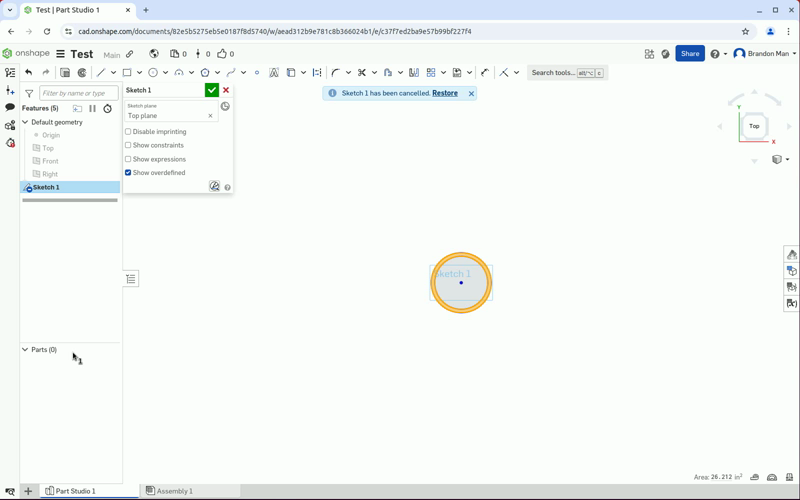
key(shift+e)
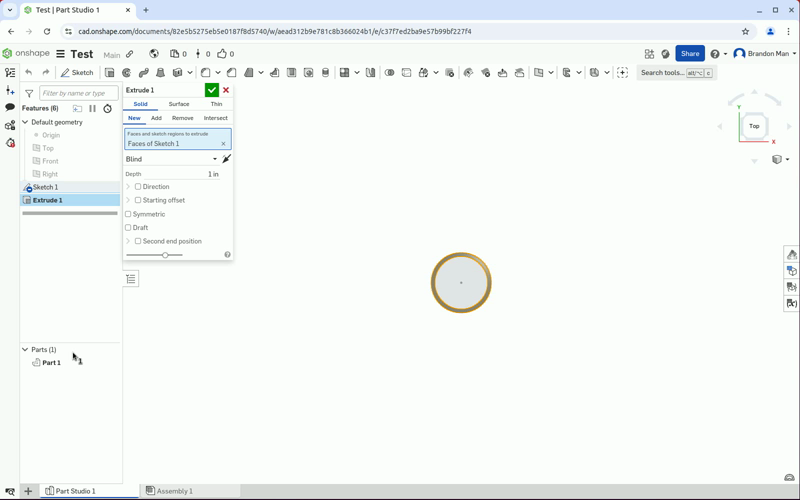
mouse_move(143, 106)
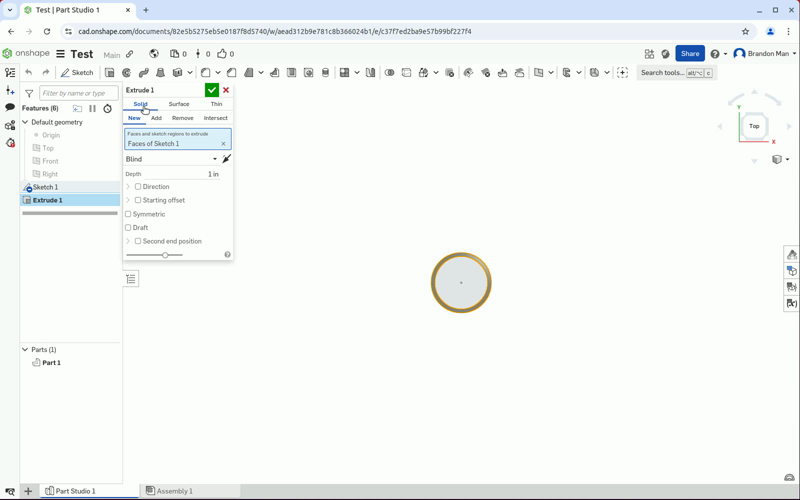
click(143, 106)
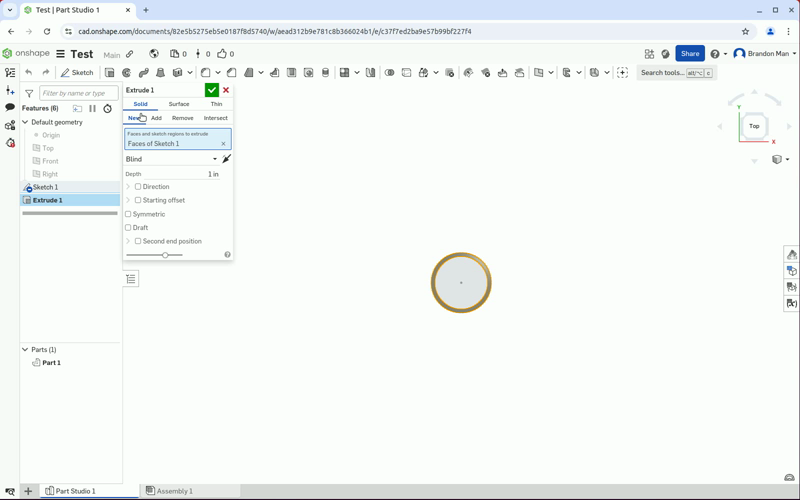
mouse_move(137, 120)
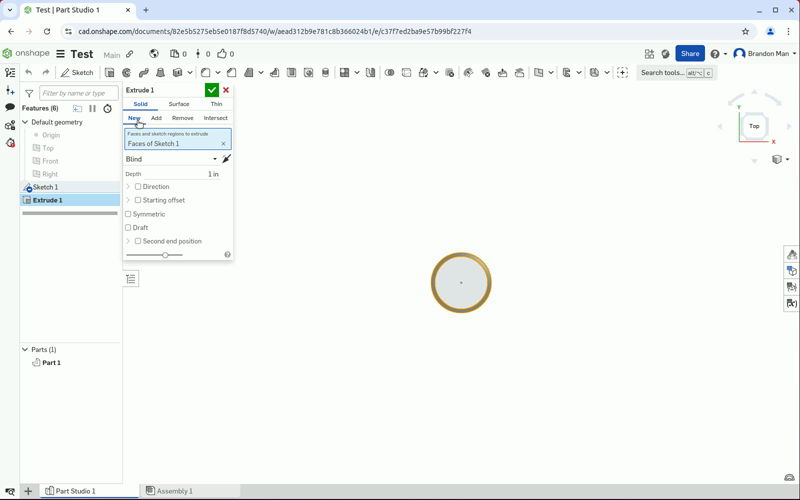
click(137, 120)
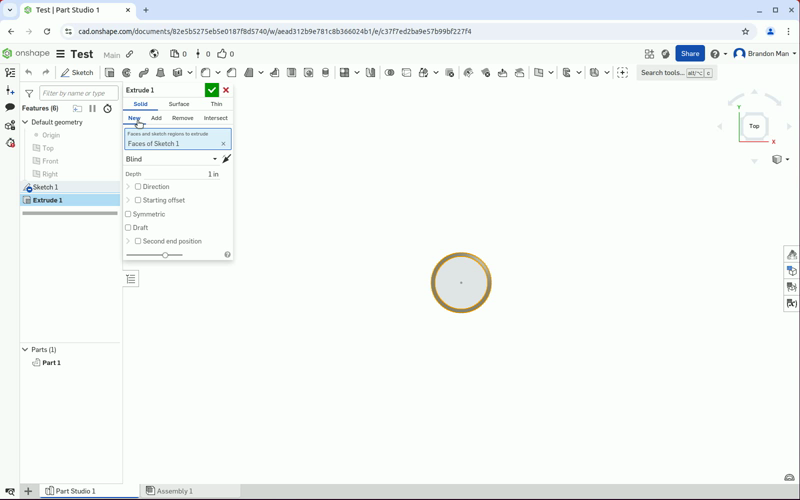
key(tab, 4)
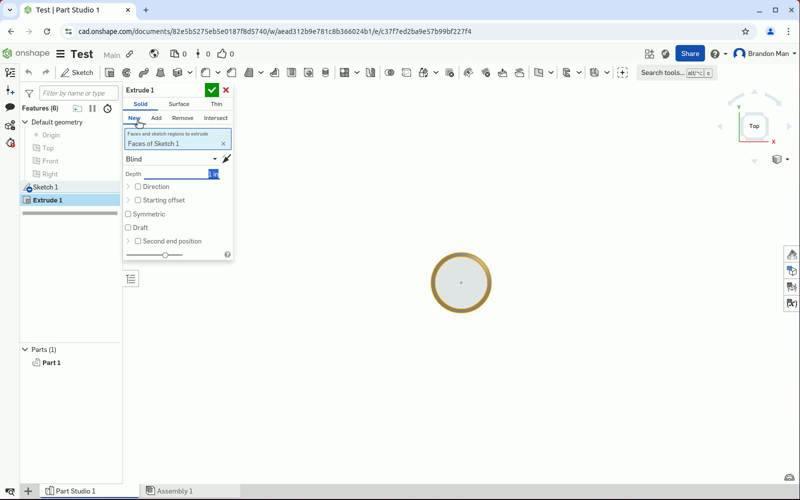
text(23.108)
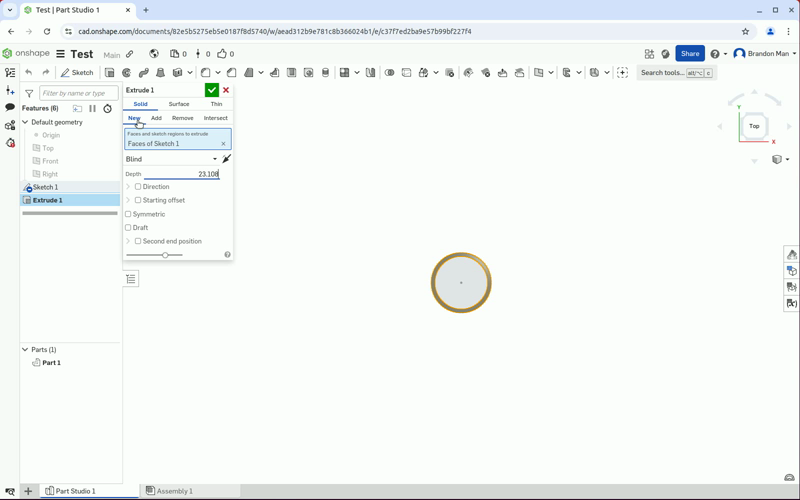
key(enter)
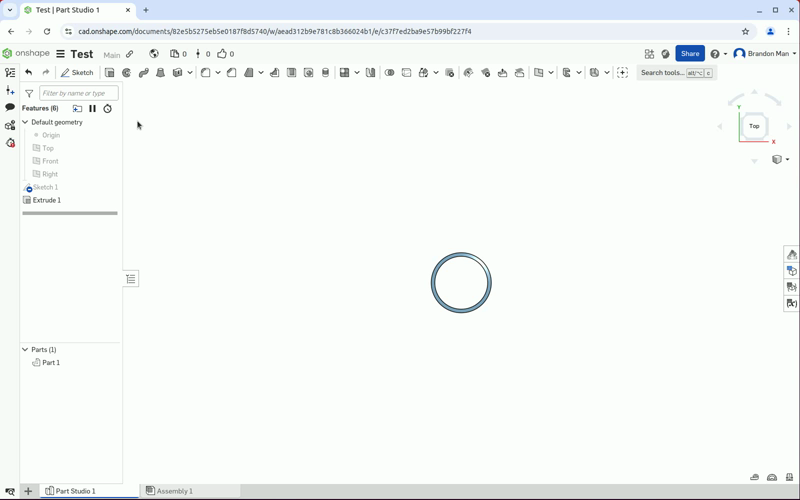
key(shift+h)
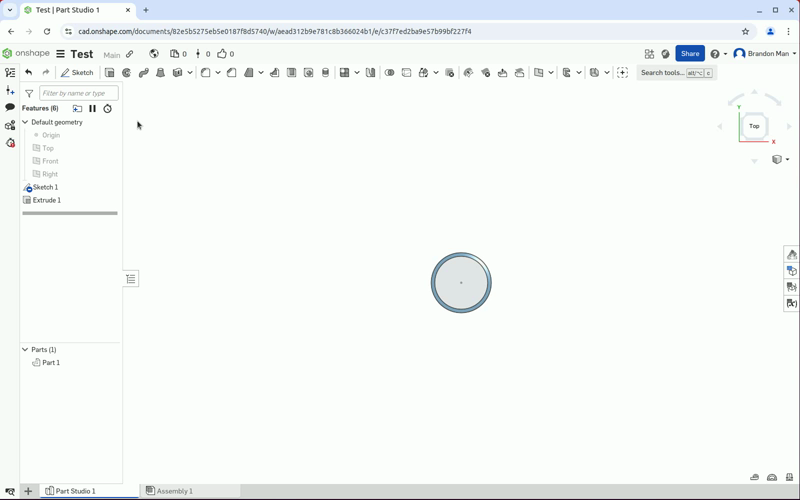
key(shift+h)
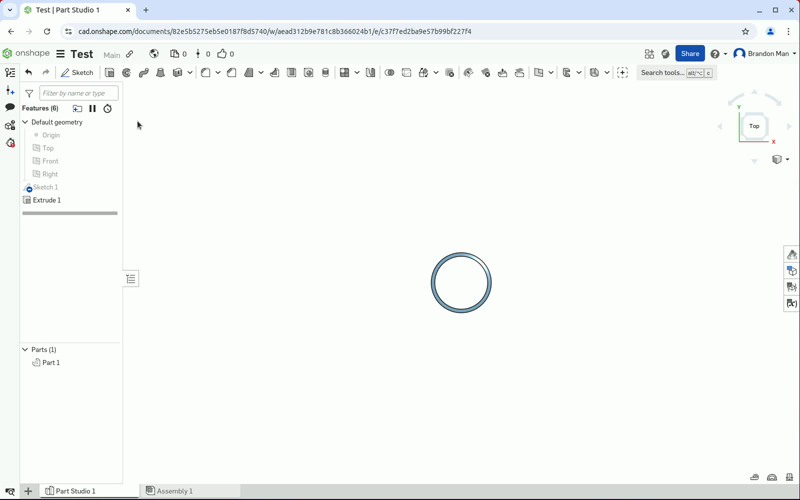
mouse_move(73, 189)
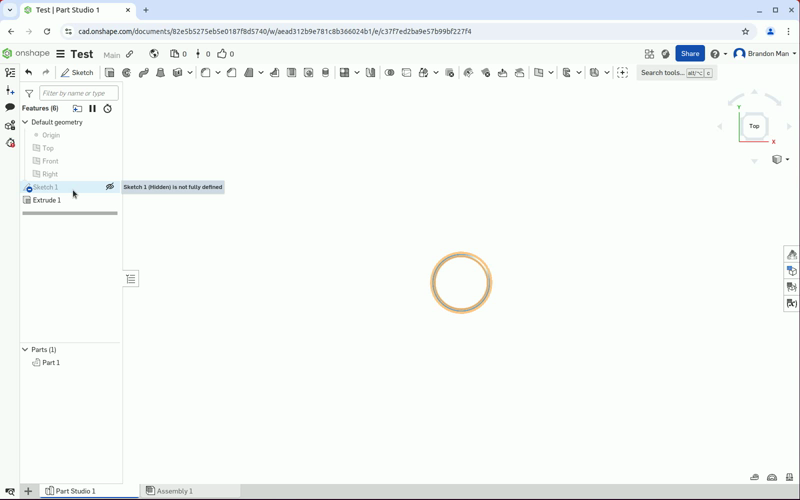
click(73, 189)
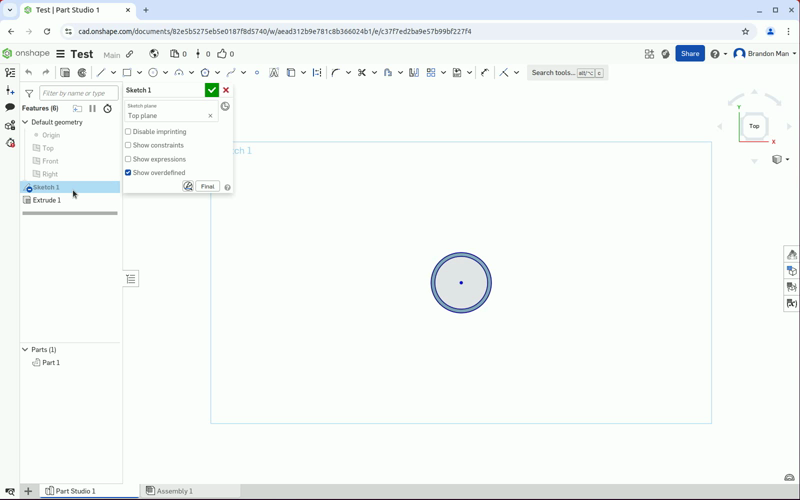
mouse_move(229, 92)
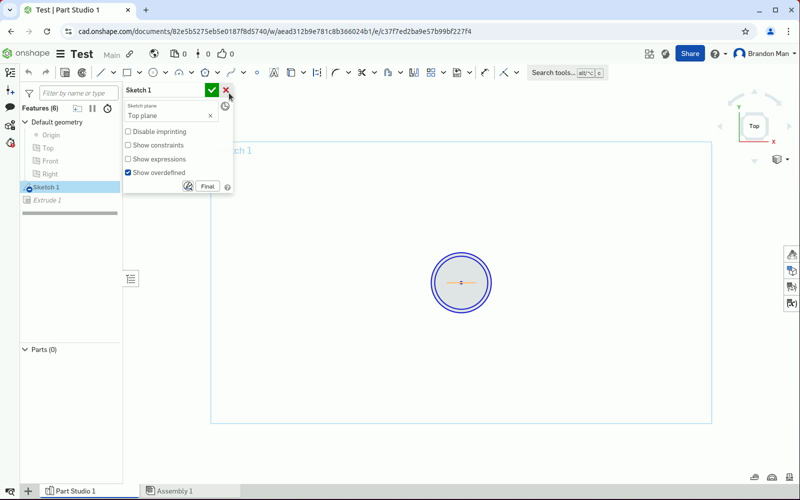
click(229, 92)
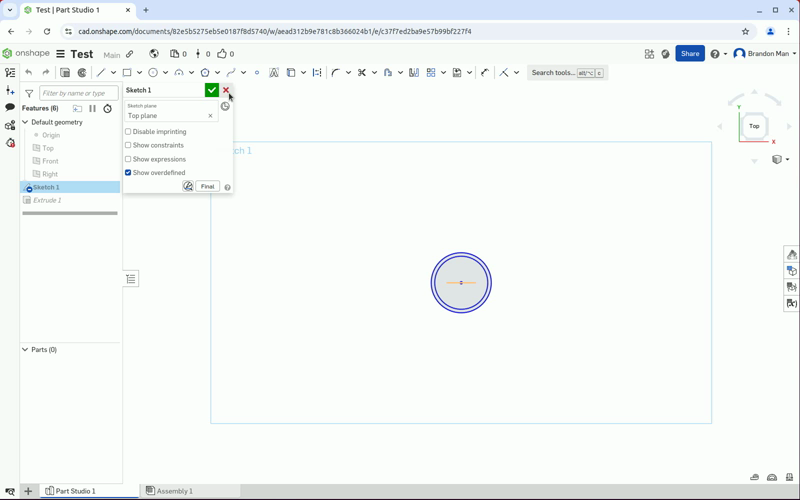
key(shift+s)
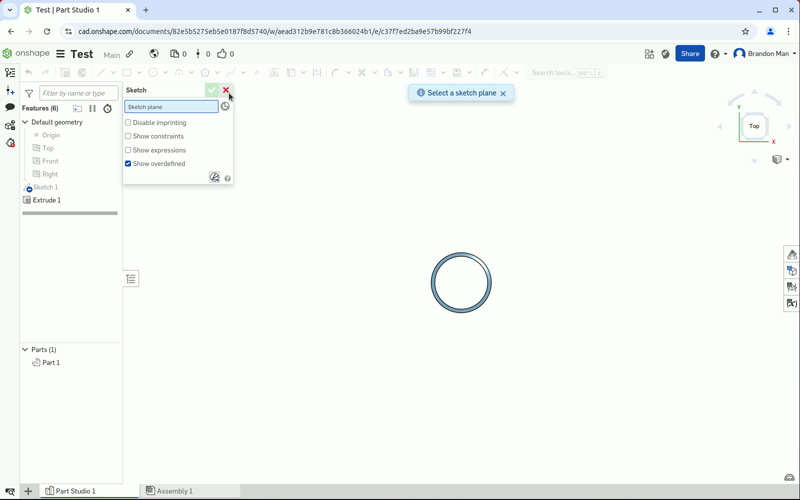
mouse_move(73, 150)
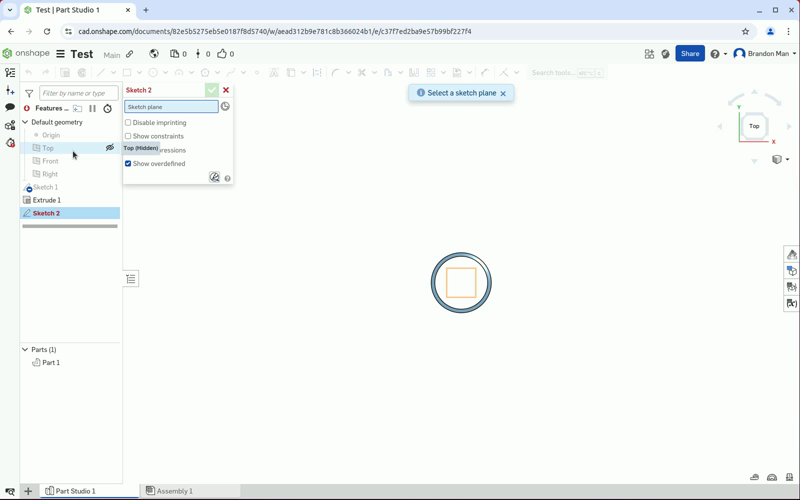
click(73, 150)
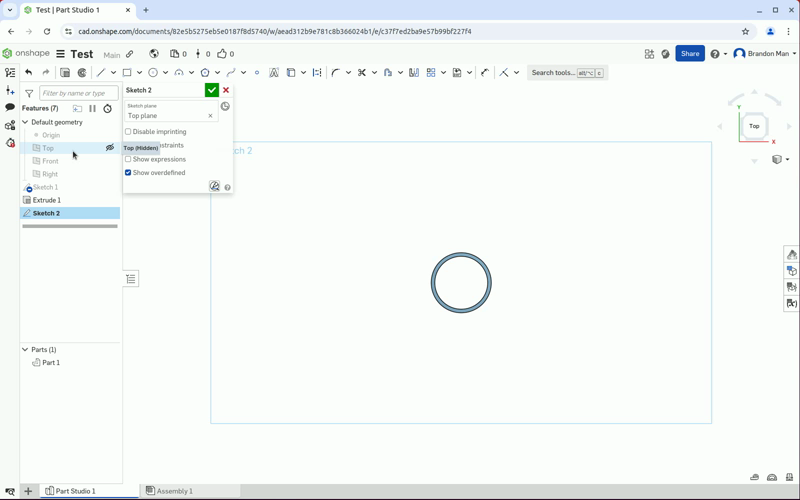
mouse_move(73, 352)
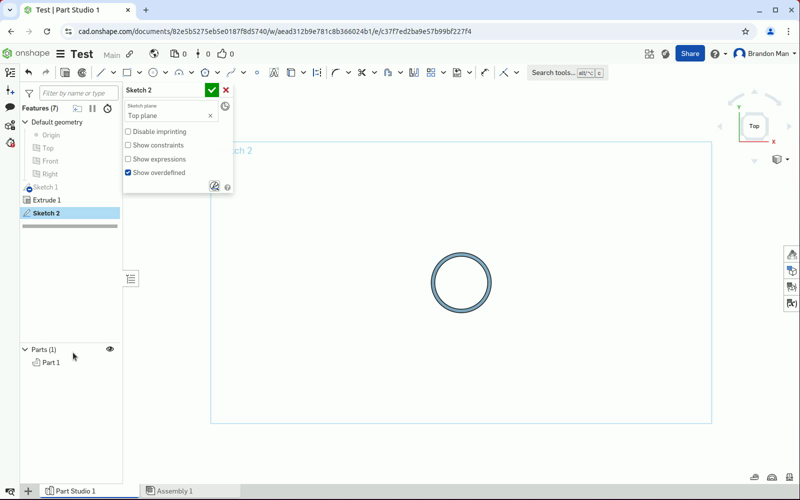
key(y)
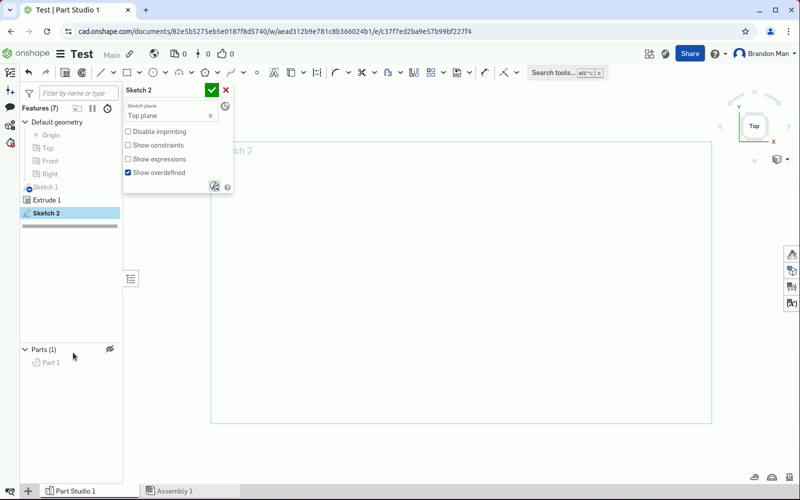
key(c)
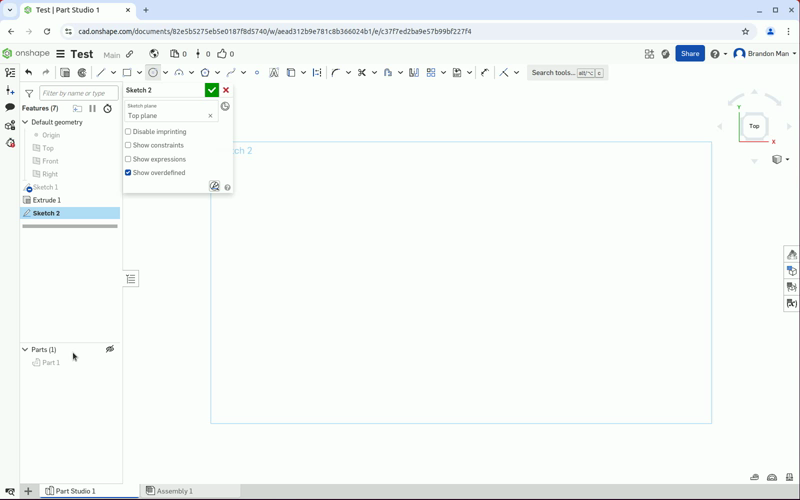
key_down(shift)
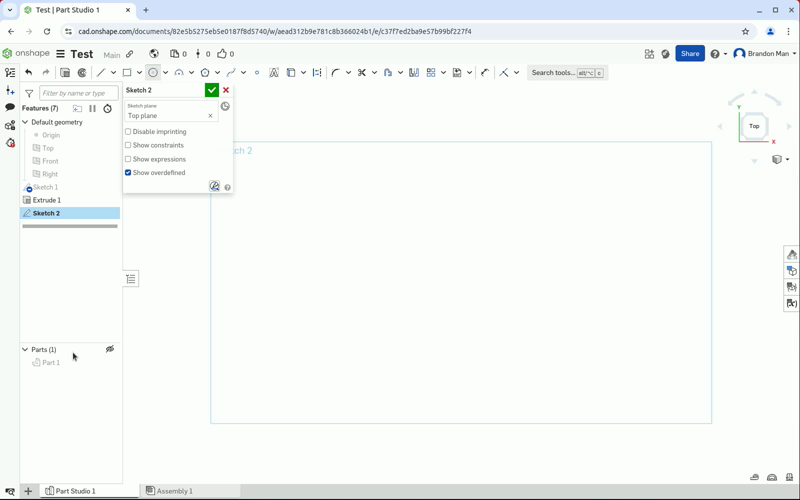
mouse_move(461, 282)
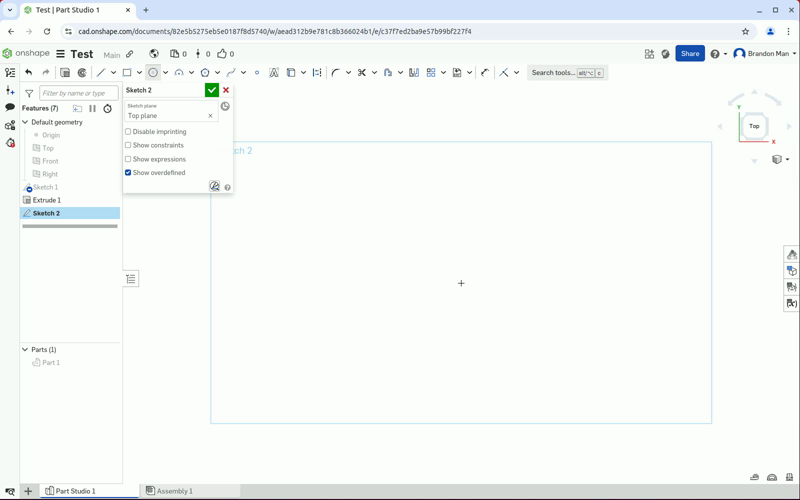
click(461, 282)
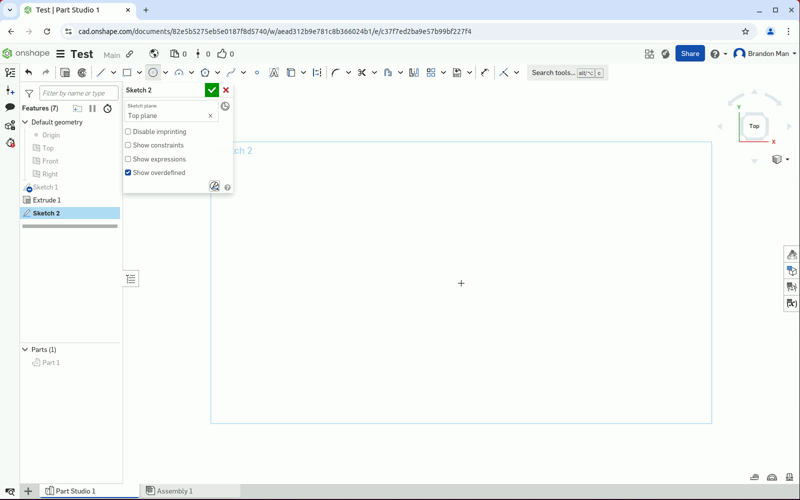
key_up(shift)
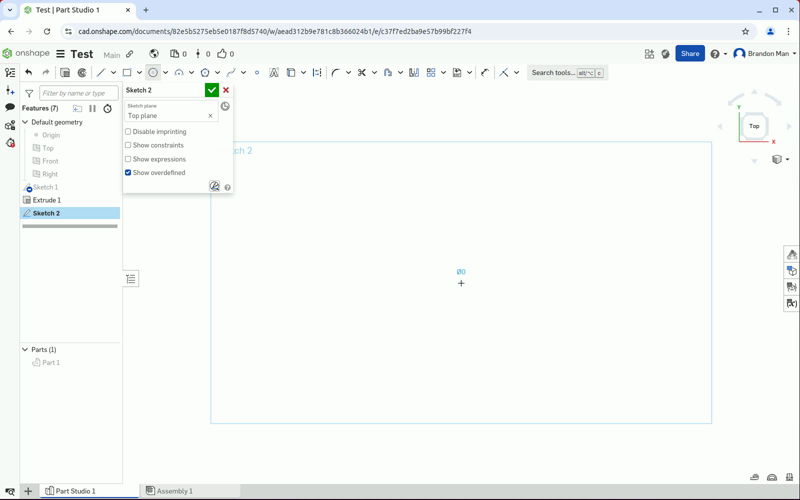
mouse_move(487, 282)
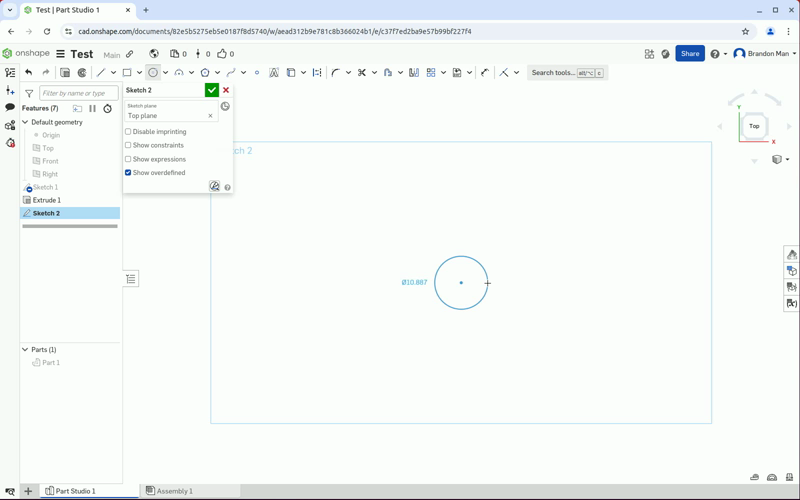
click(487, 282)
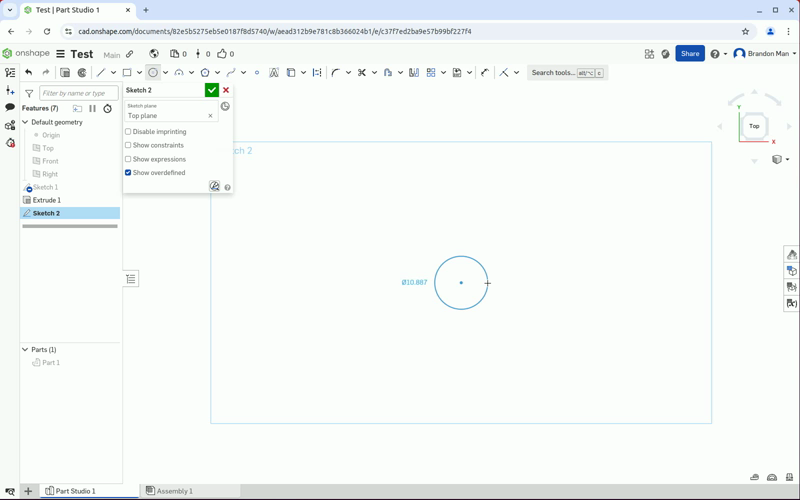
key(esc)
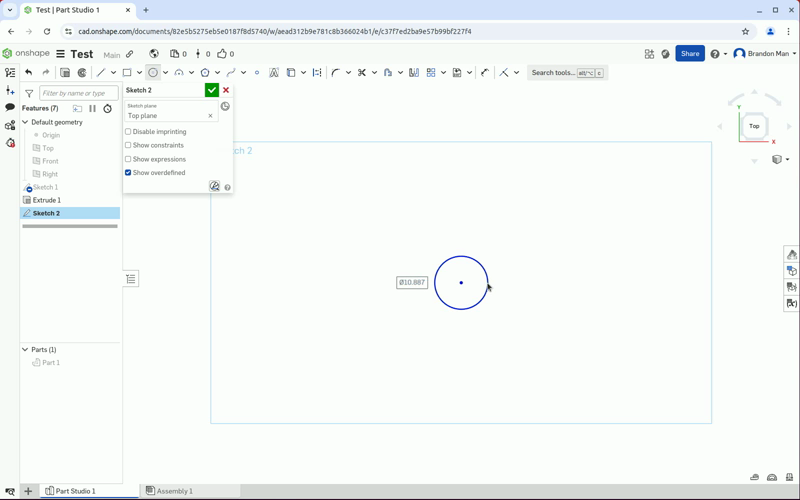
key(c)
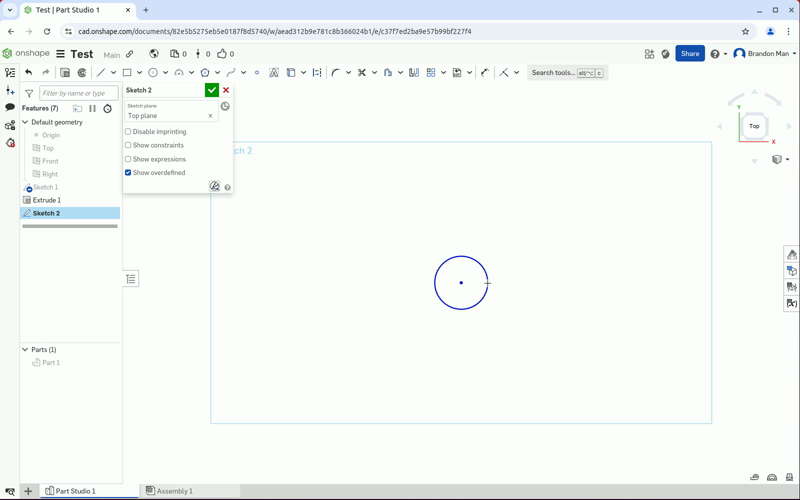
key_down(shift)
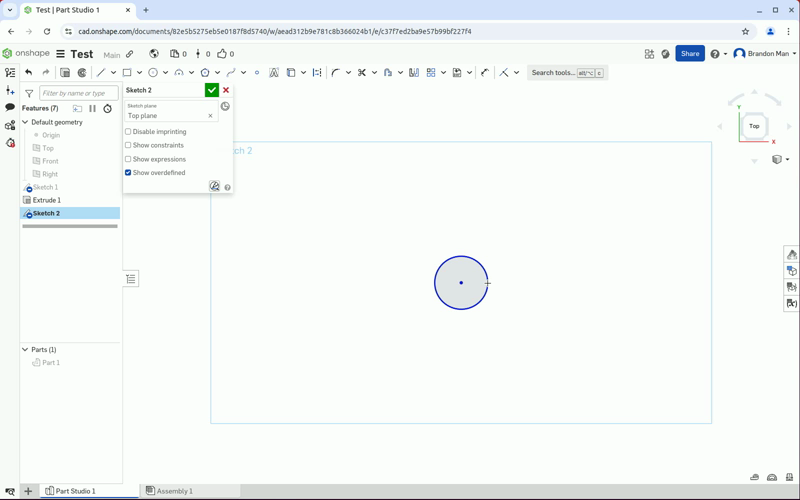
mouse_move(461, 282)
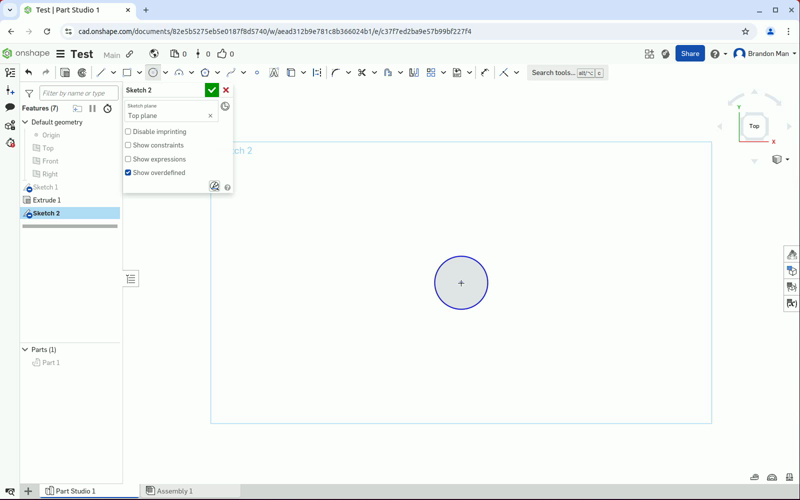
click(461, 282)
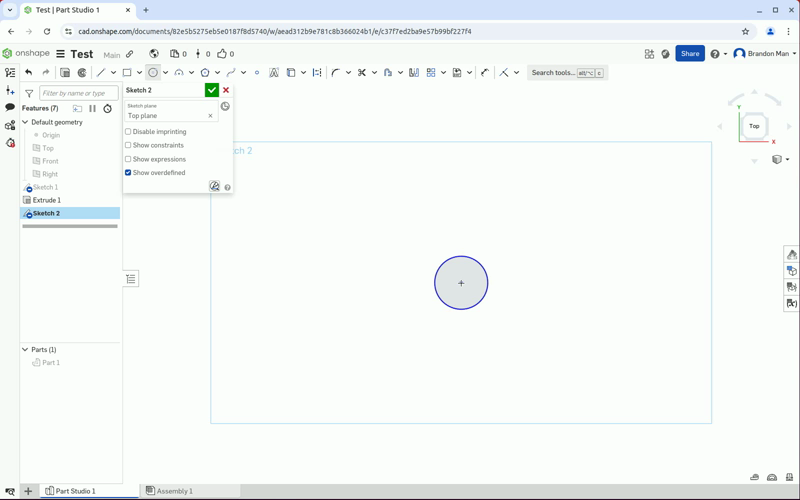
key_up(shift)
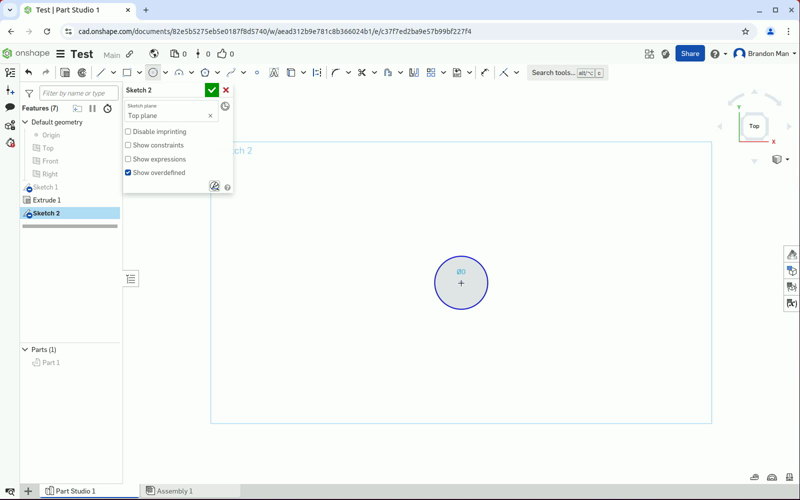
mouse_move(482, 282)
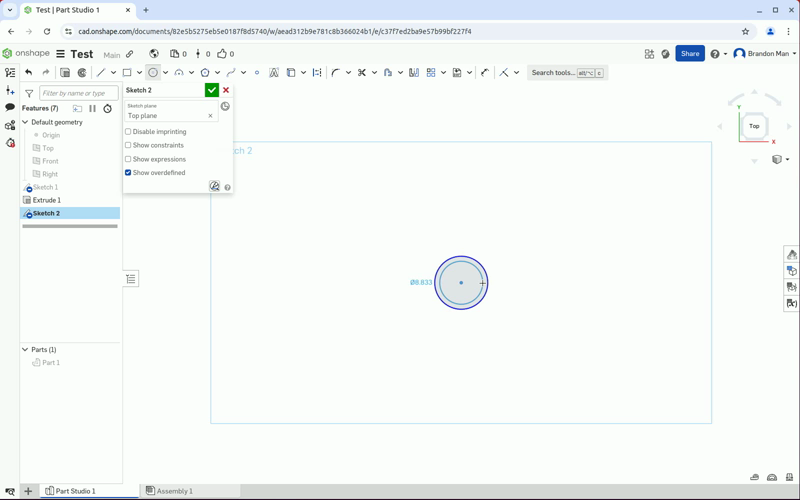
click(482, 282)
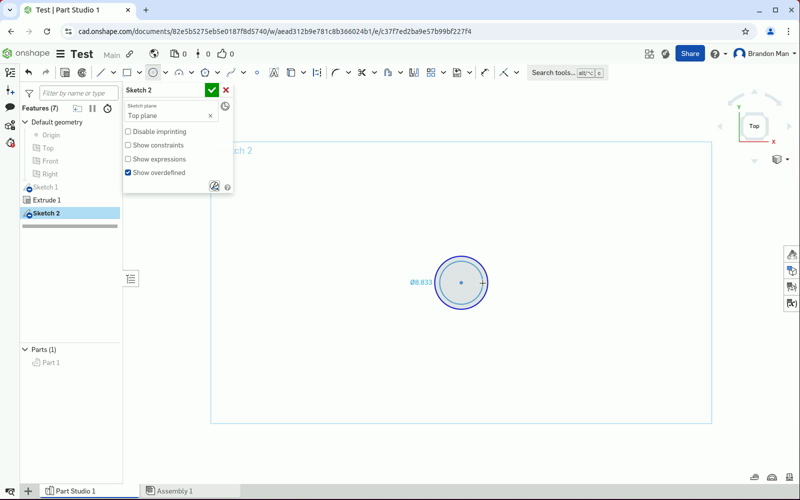
key(esc)
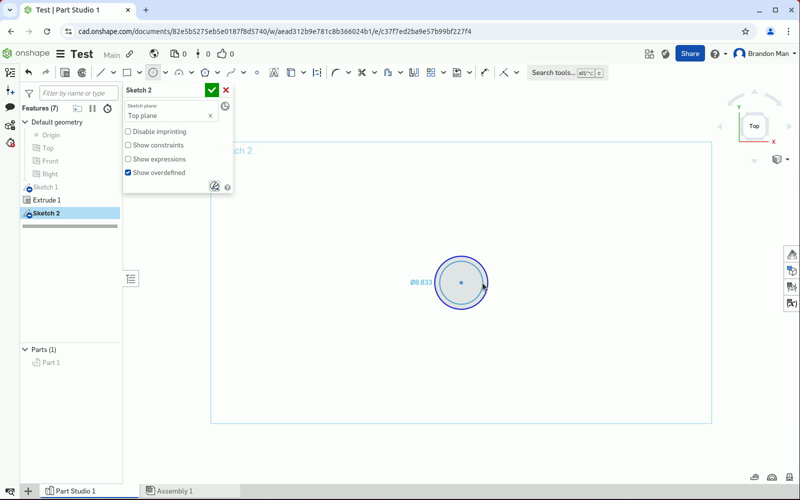
mouse_move(485, 273)
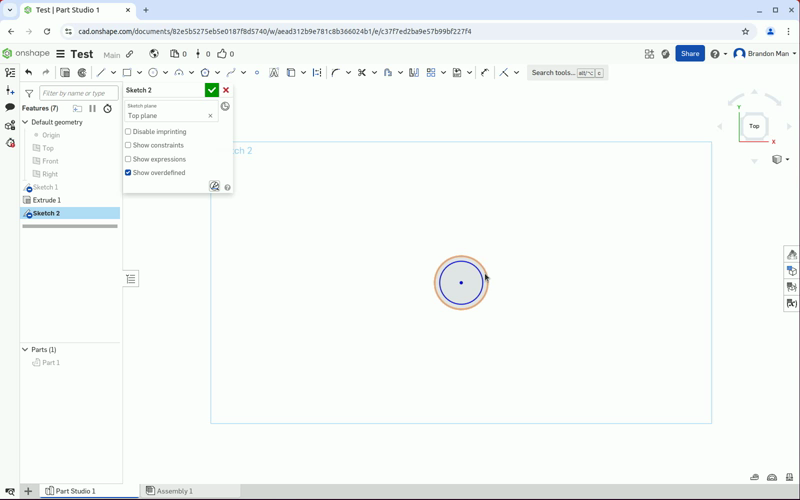
scroll(6)
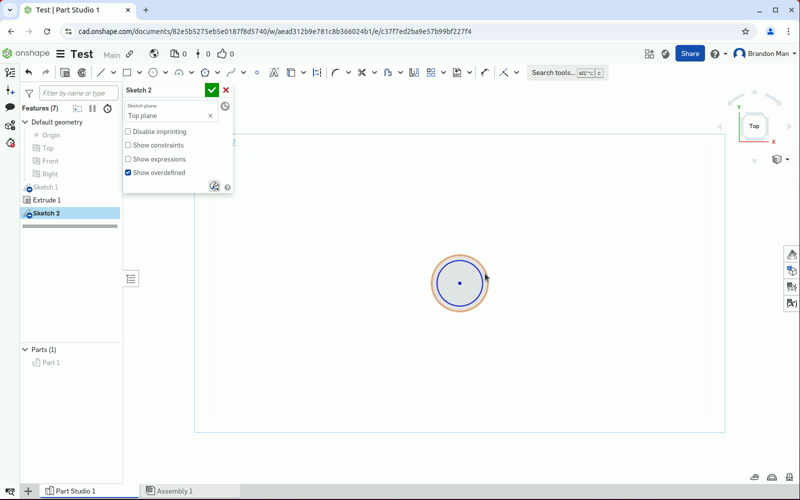
scroll(6)
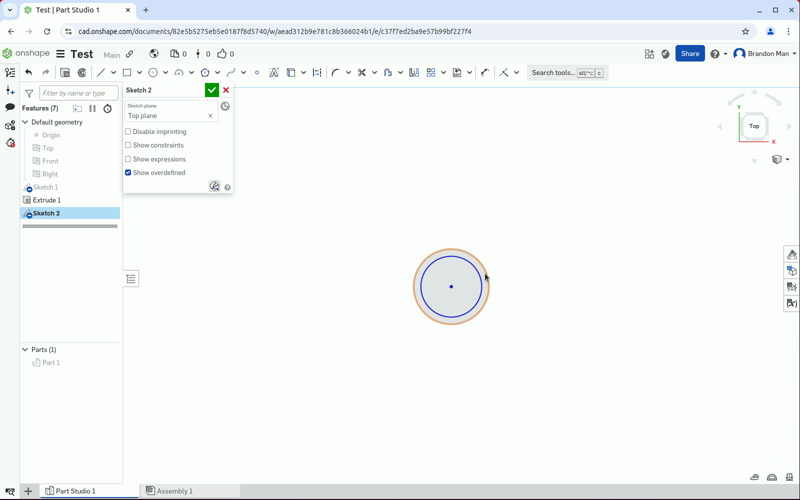
scroll(6)
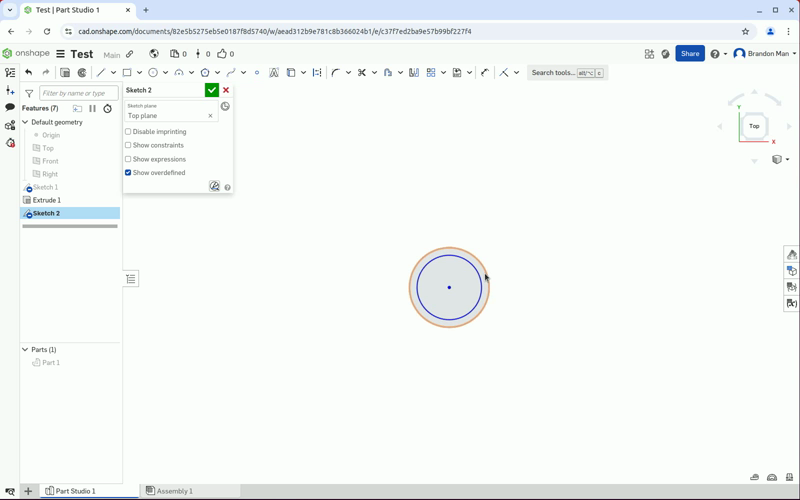
scroll(6)
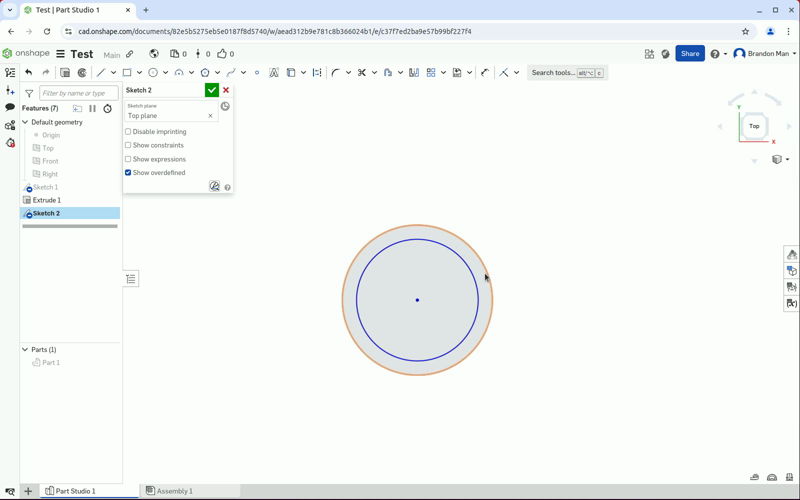
scroll(6)
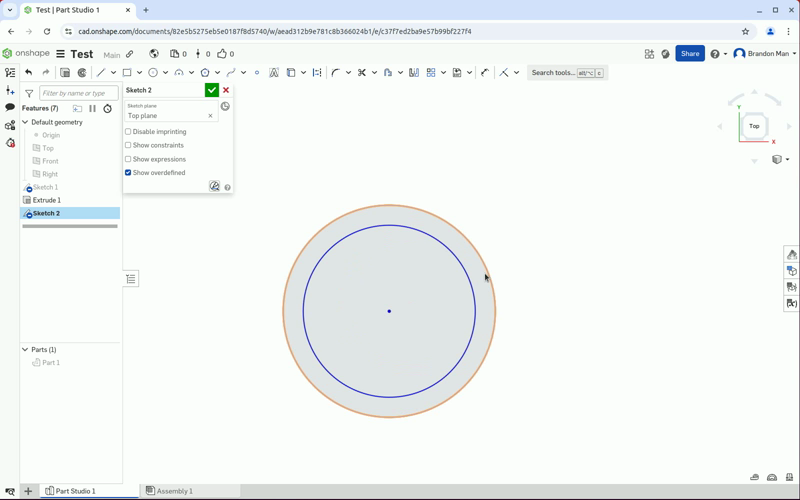
scroll(6)
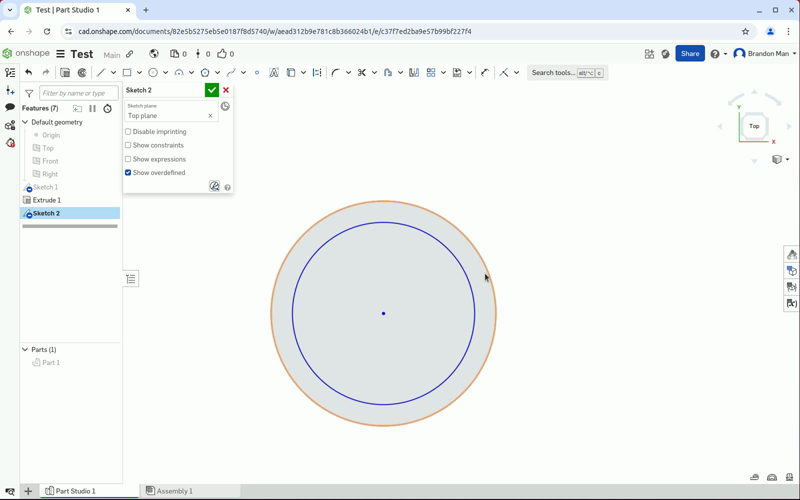
scroll(6)
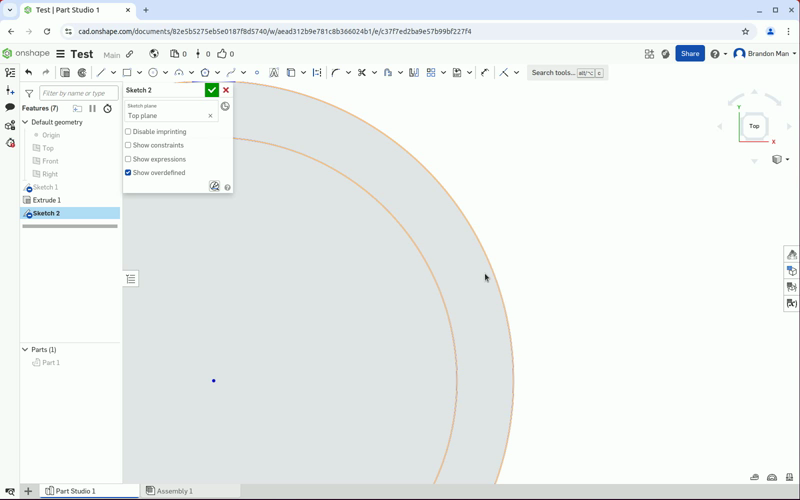
click(485, 273)
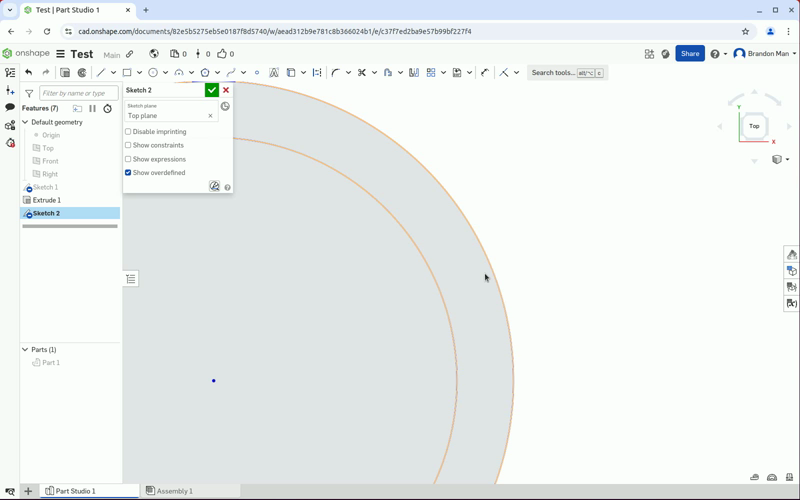
scroll(-6)
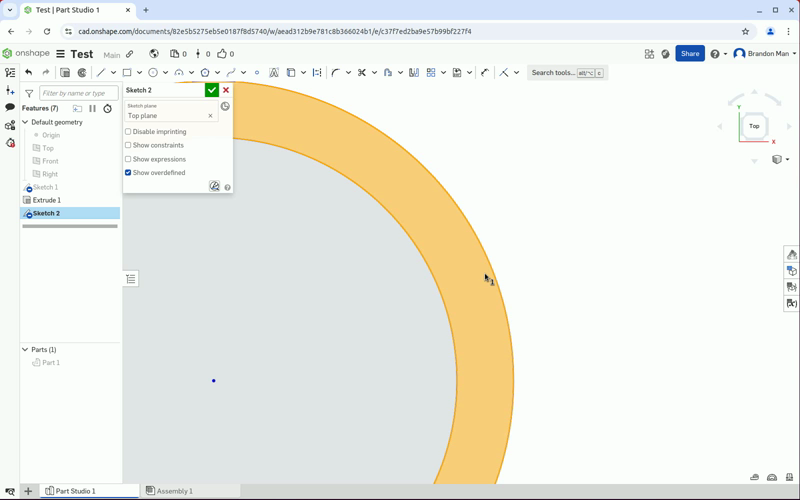
scroll(-6)
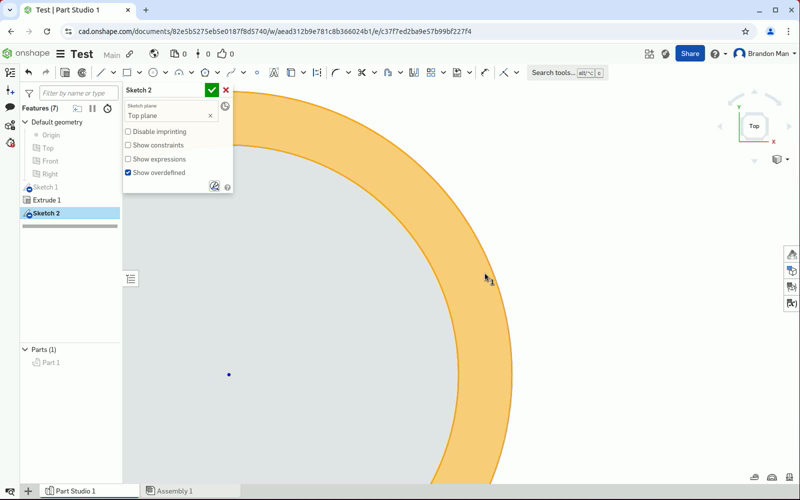
scroll(-6)
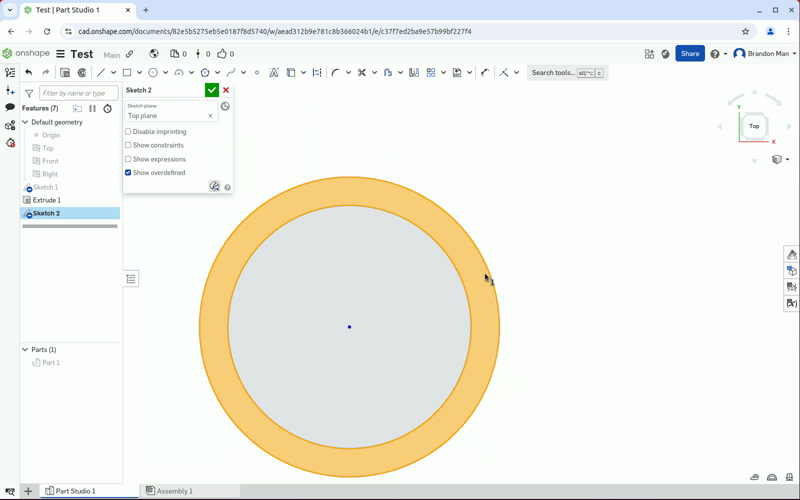
scroll(-6)
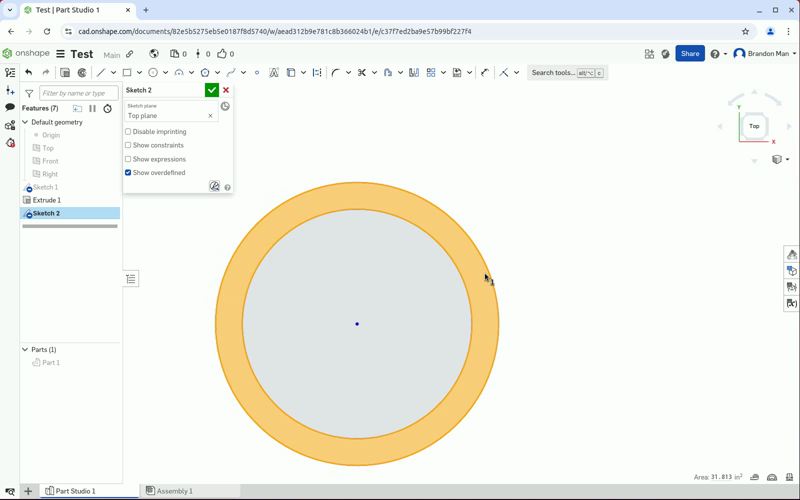
scroll(-6)
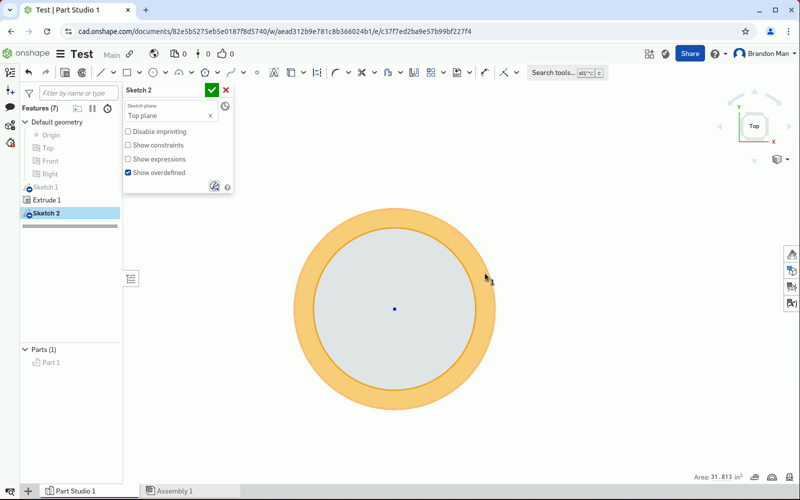
scroll(-6)
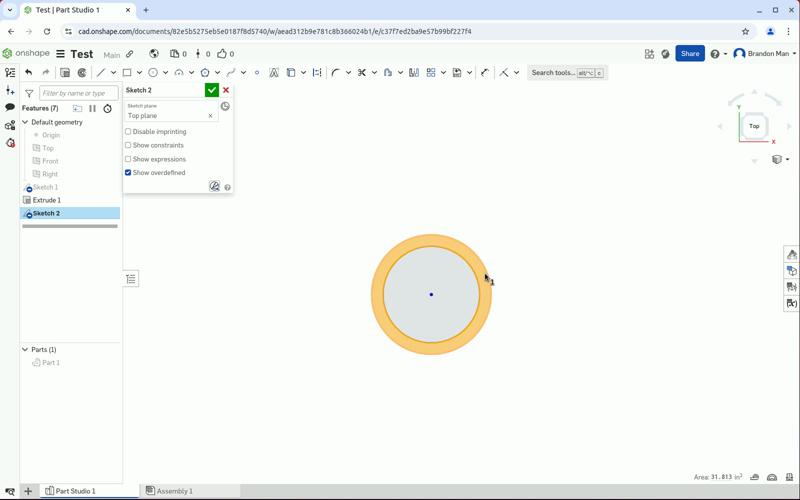
scroll(-6)
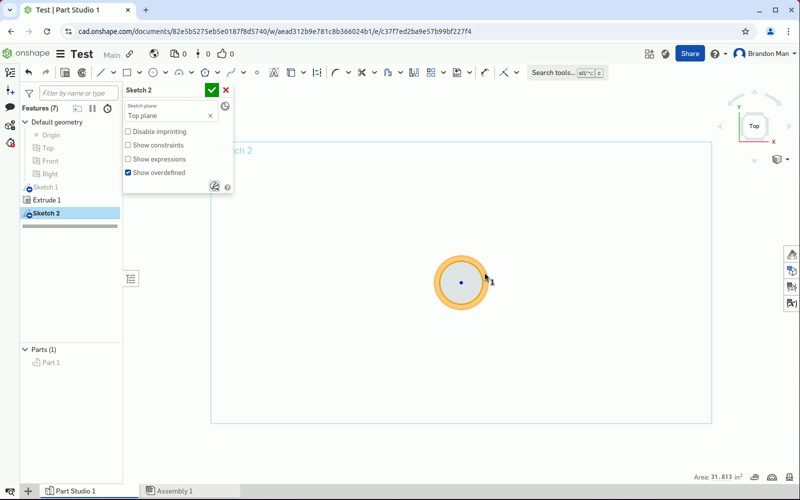
mouse_move(73, 352)
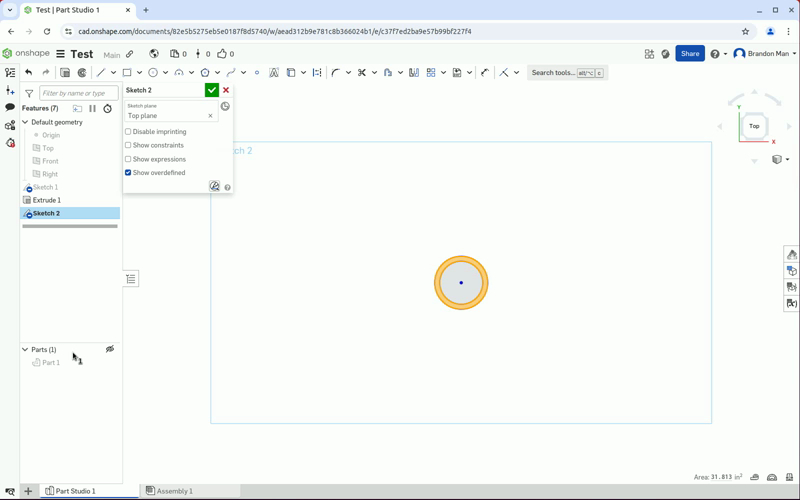
key(shift+y)
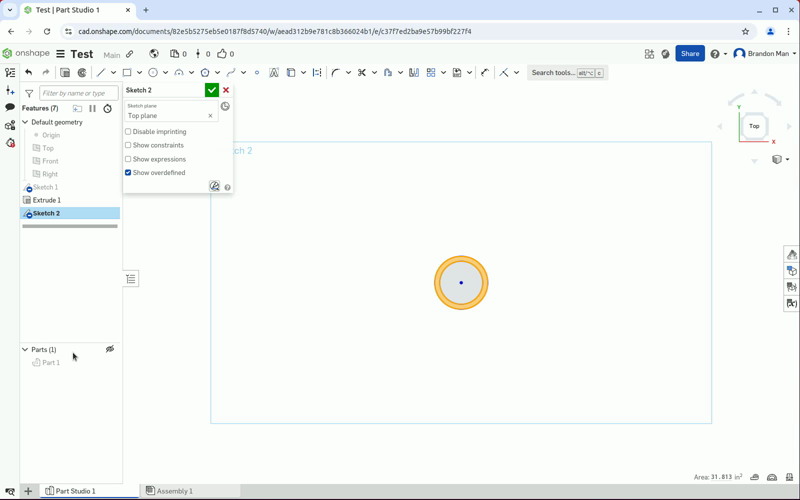
key(shift+e)
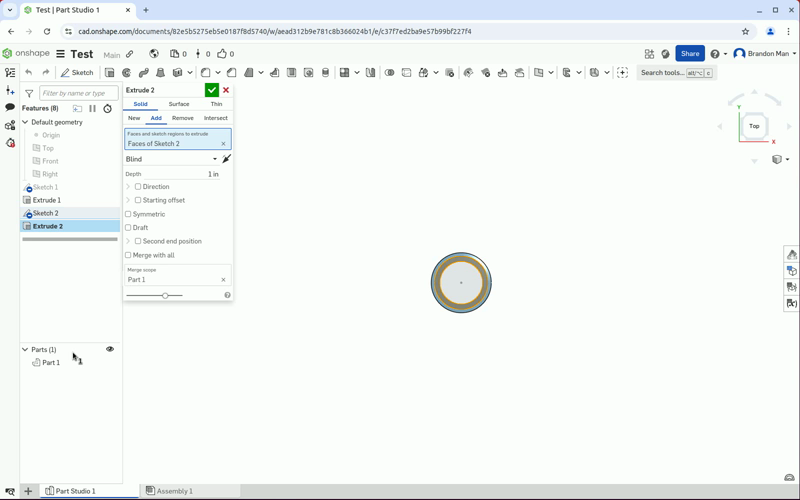
mouse_move(143, 106)
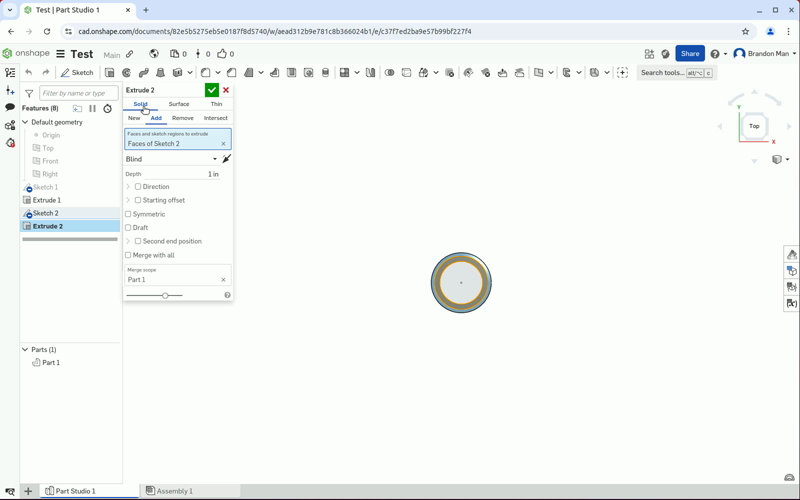
click(143, 106)
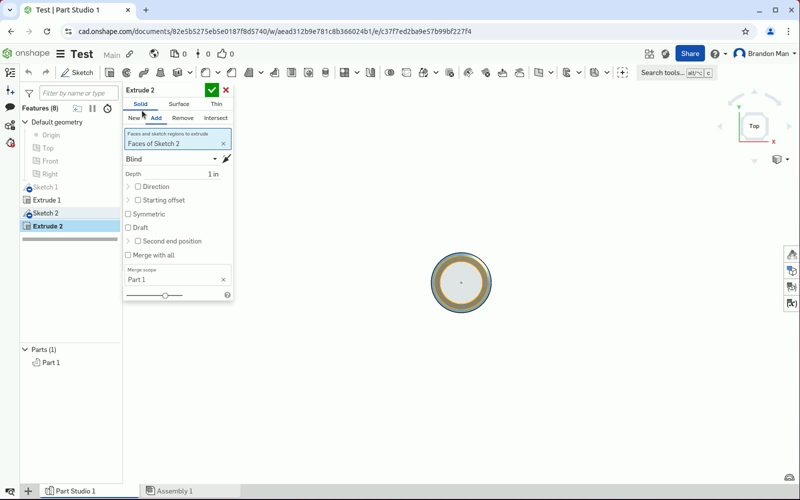
mouse_move(137, 120)
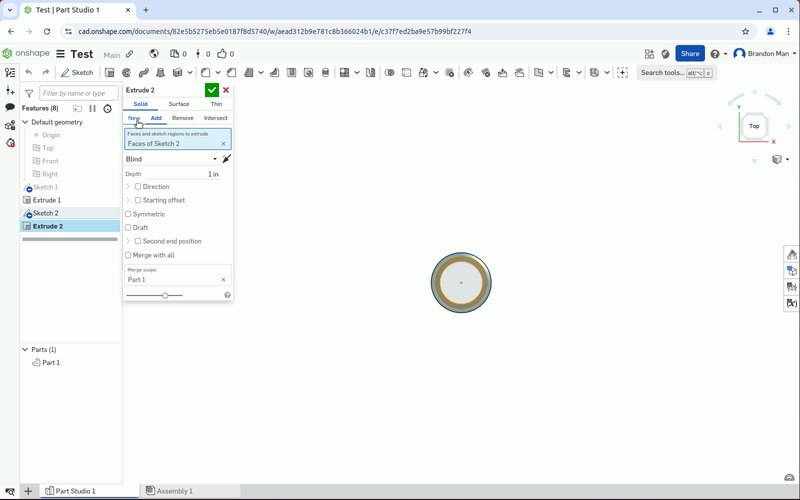
click(137, 120)
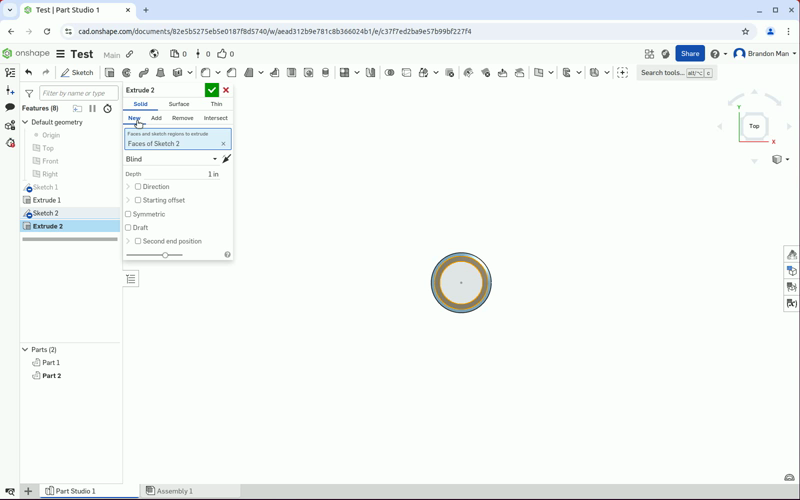
key(tab, 4)
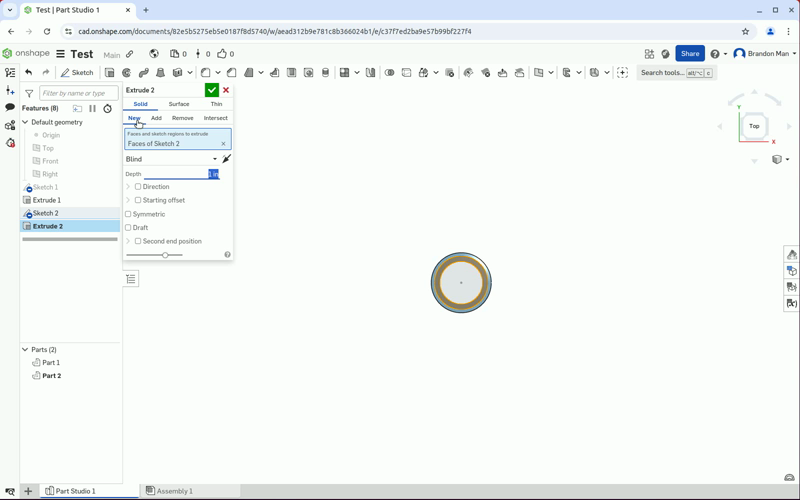
text(23.108)
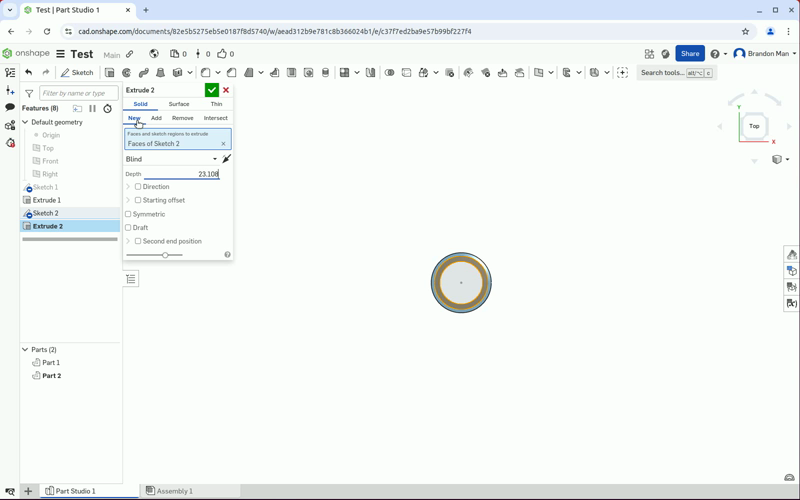
key(enter)
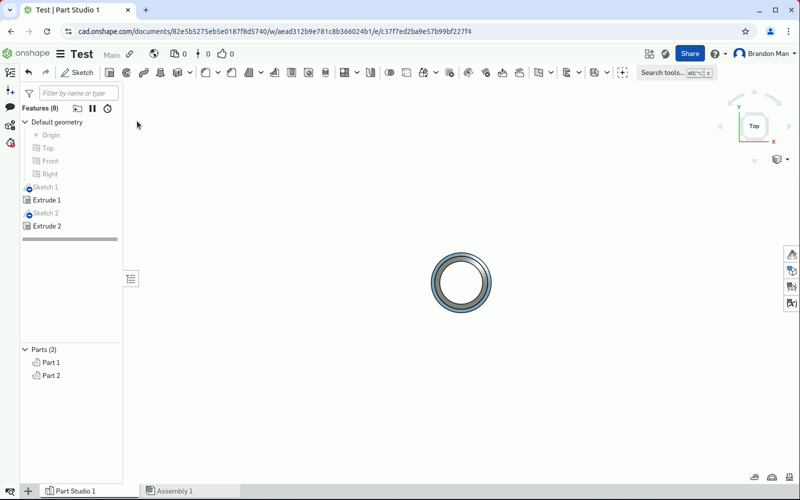
key(shift+h)
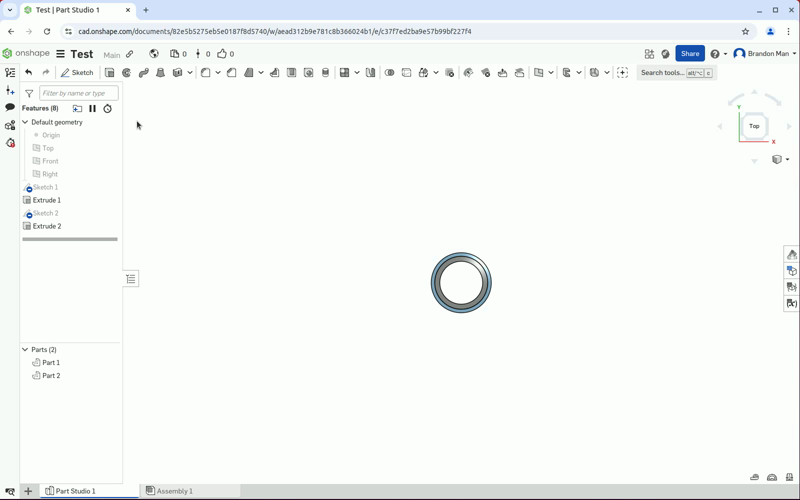
key(shift+h)
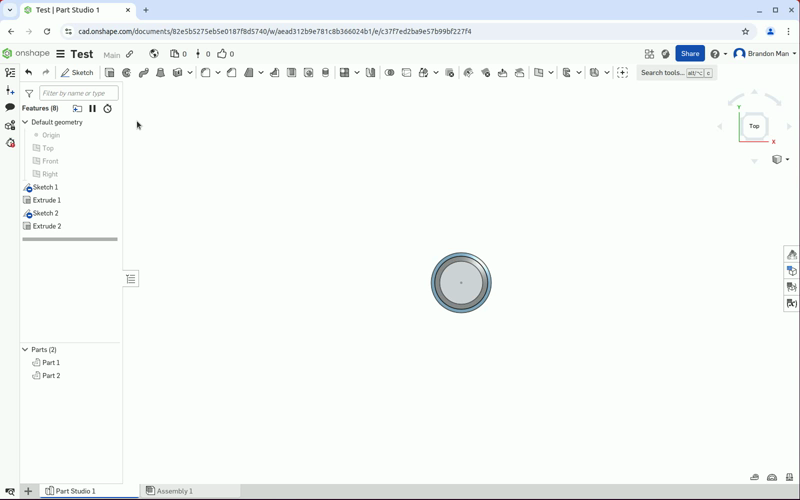
key(shift+7)
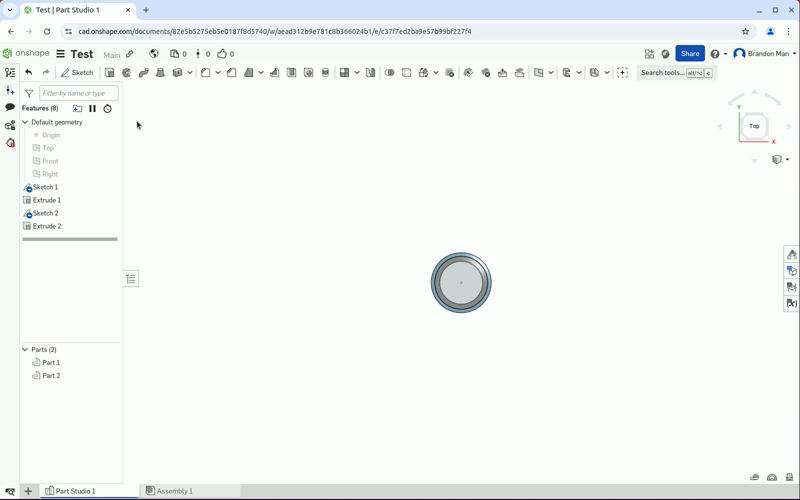
key(up, 3)
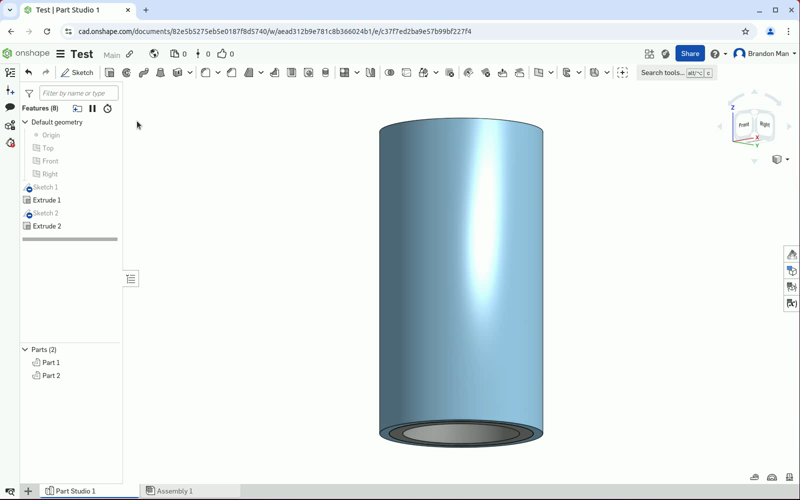
key(left, 3)
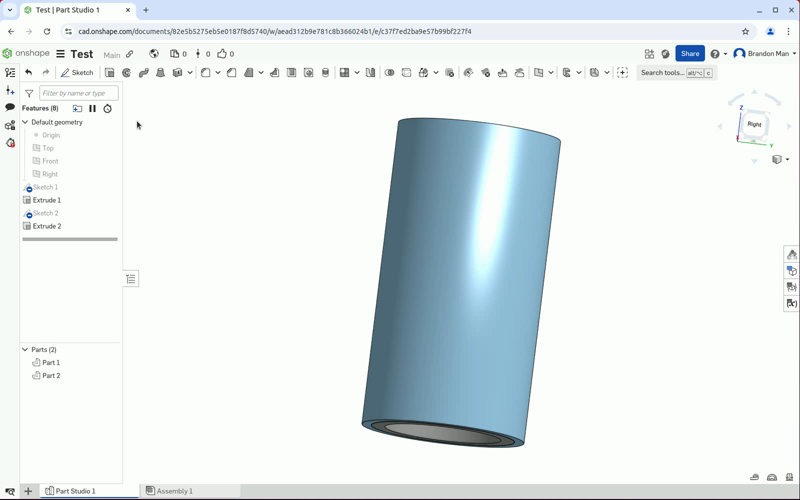
key(right, 3)
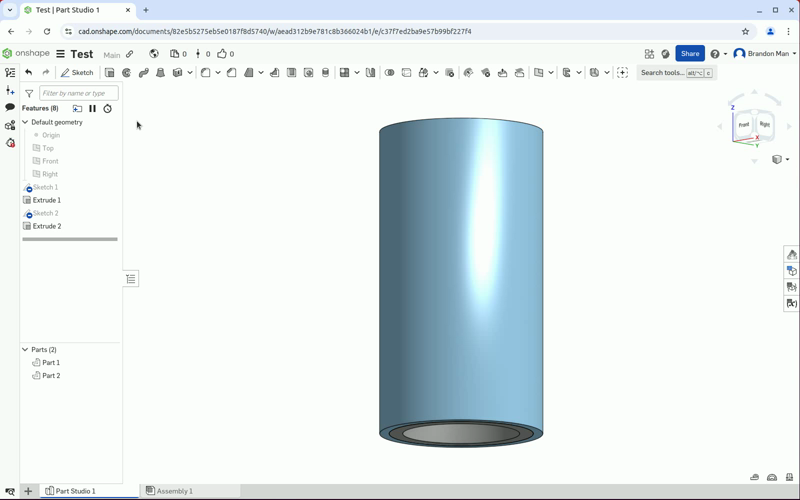
key(down, 3)
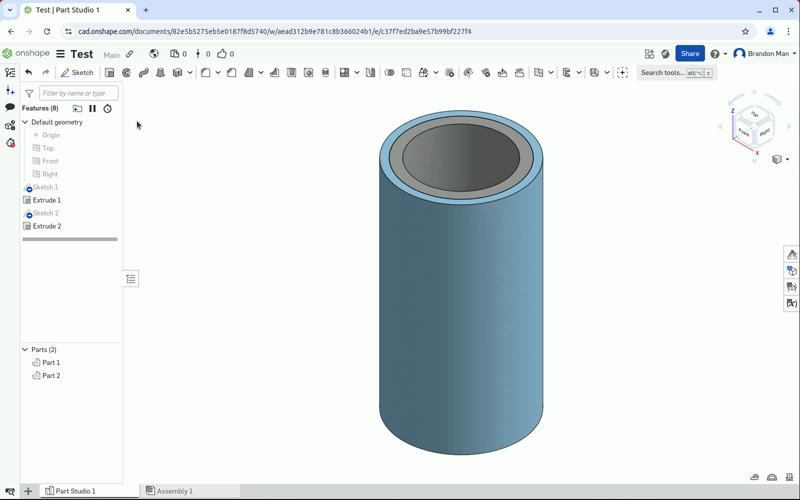
mouse_move(73, 189)
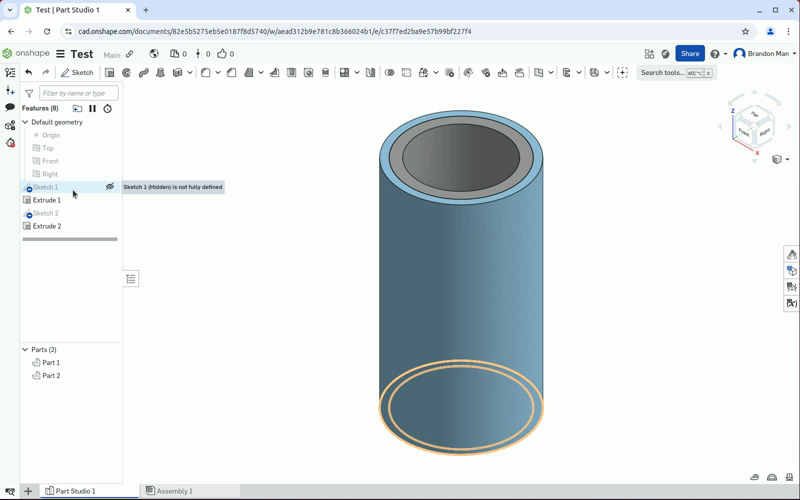
click(73, 189)